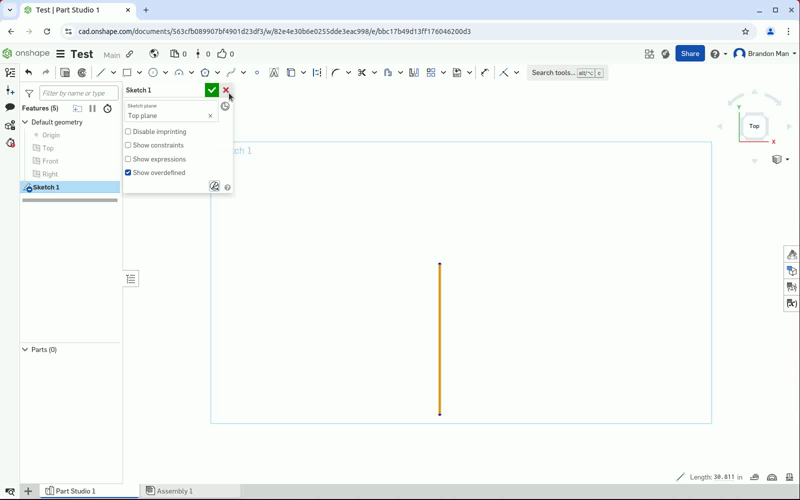
key(shift+h)
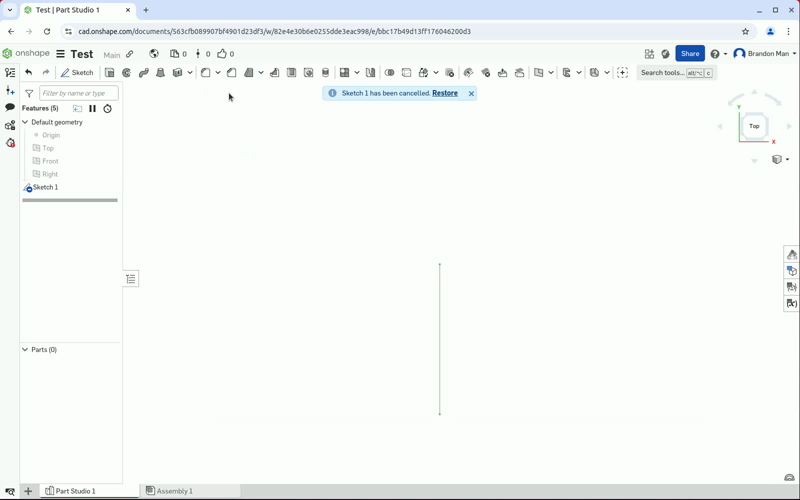
key(shift+s)
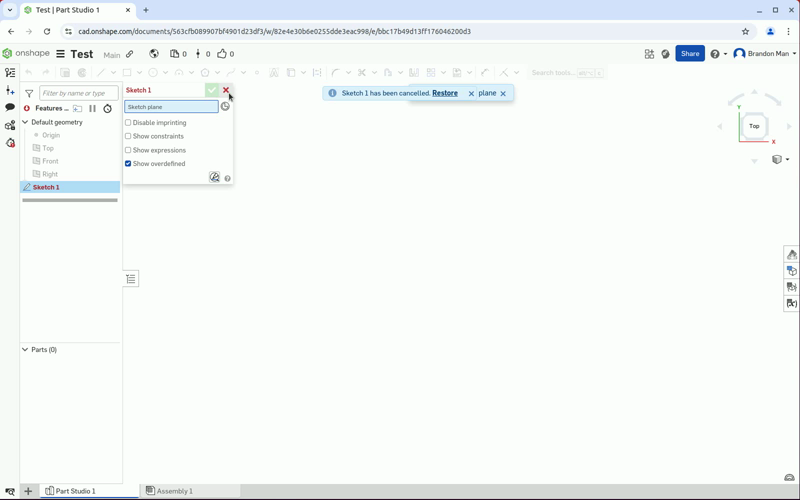
mouse_move(73, 150)
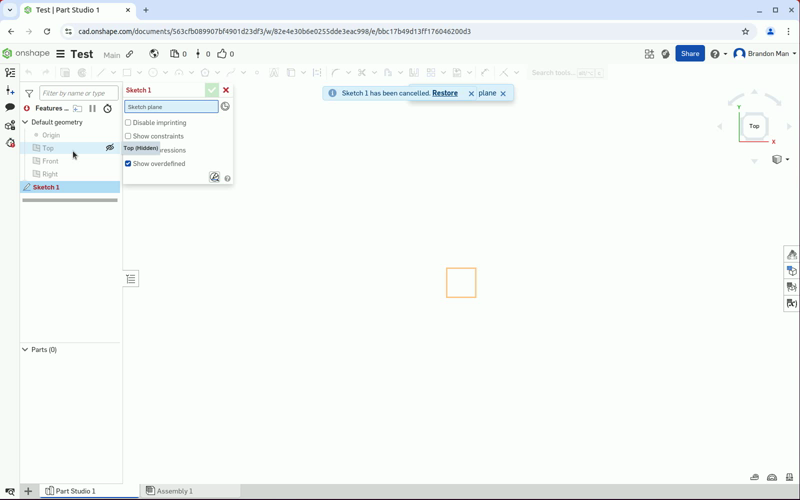
click(73, 150)
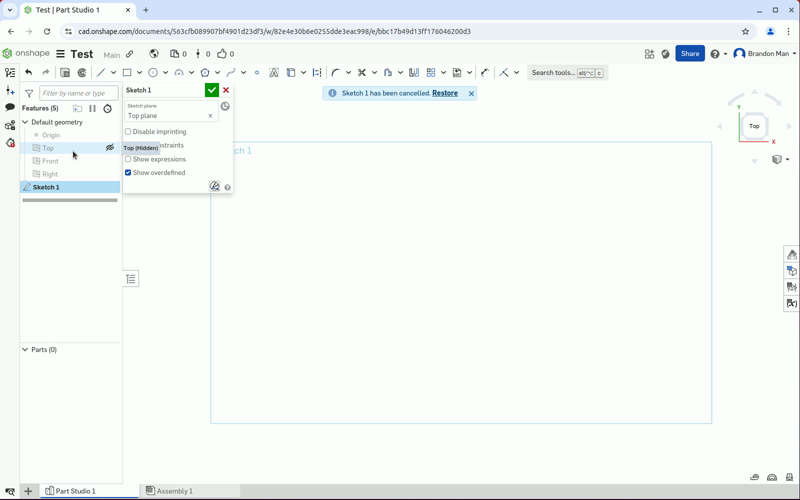
mouse_move(73, 352)
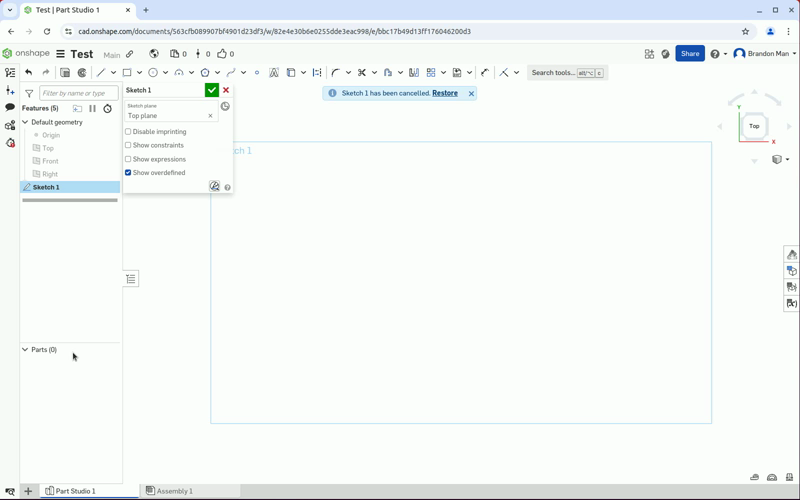
key(y)
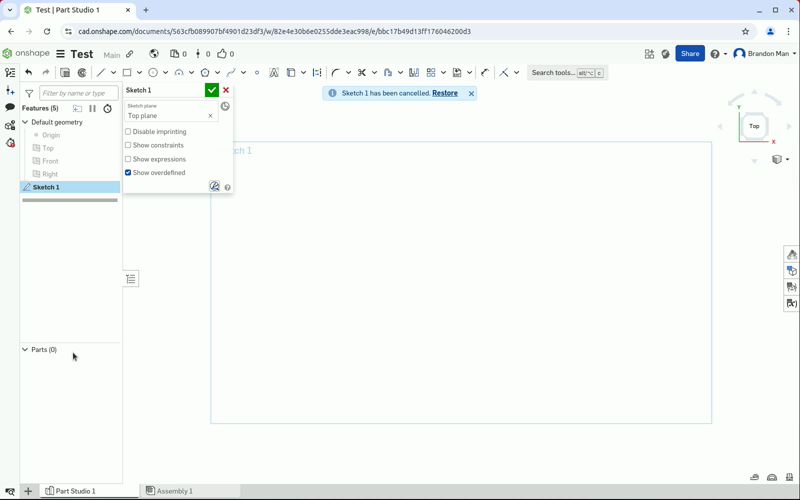
key(l)
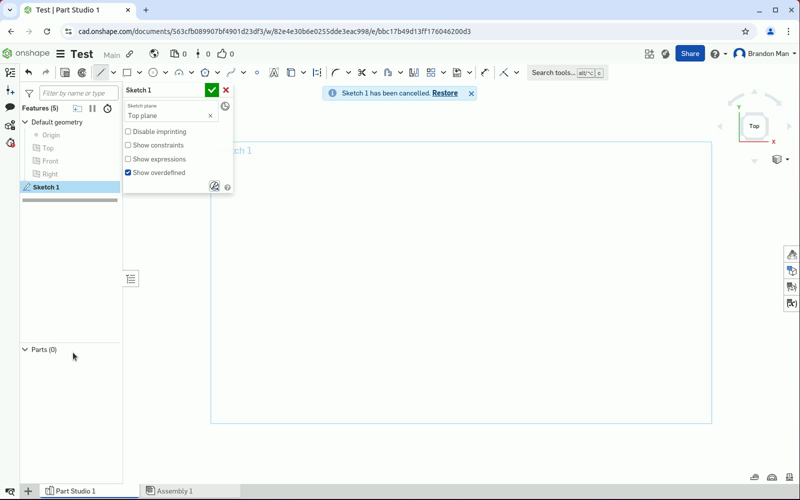
key_down(shift)
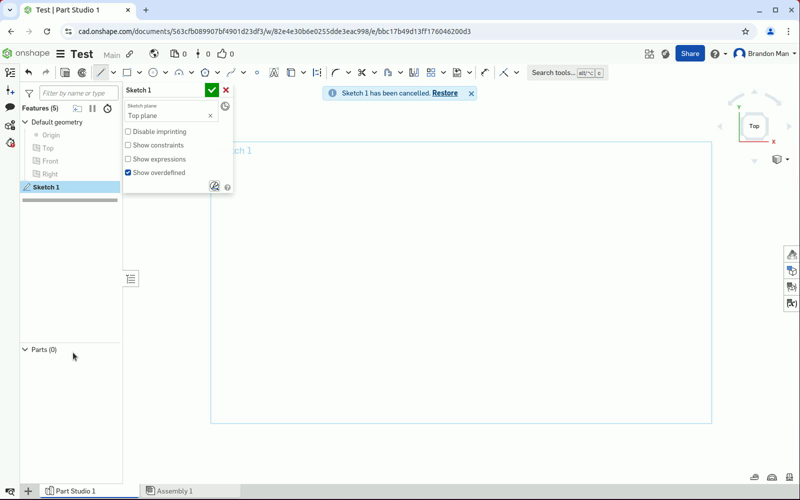
mouse_move(363, 339)
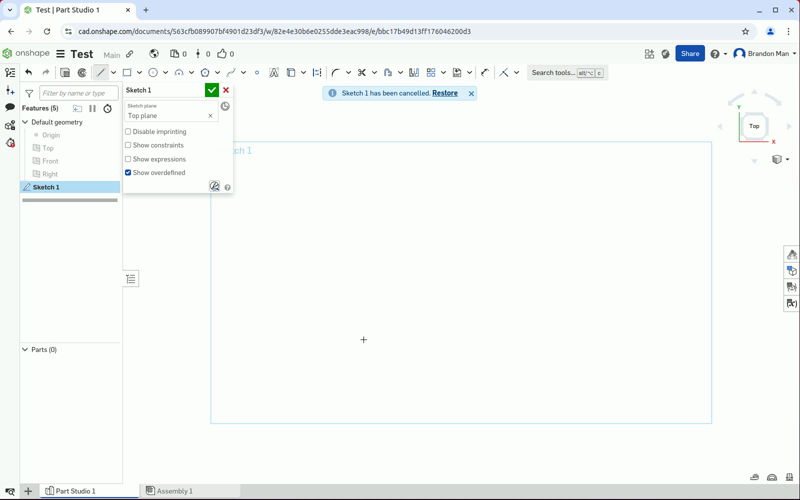
click(363, 339)
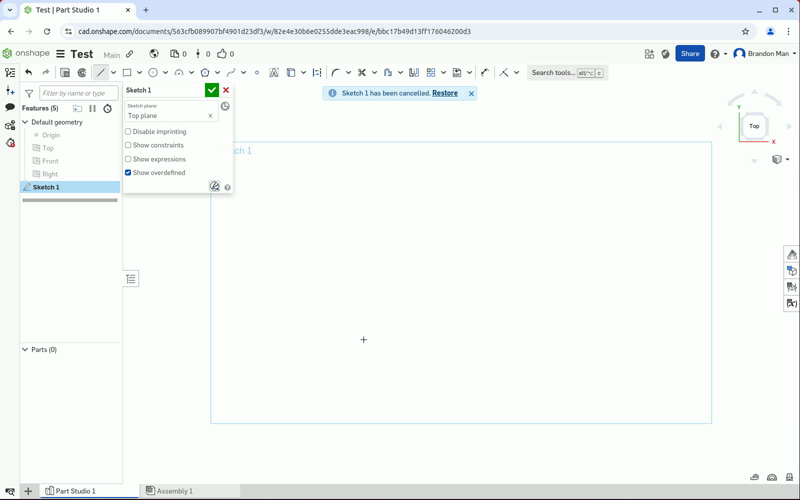
key_up(shift)
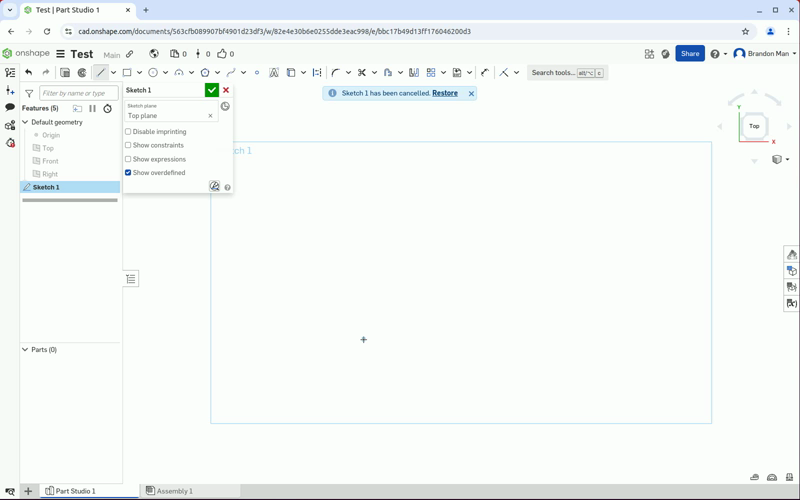
key_down(shift)
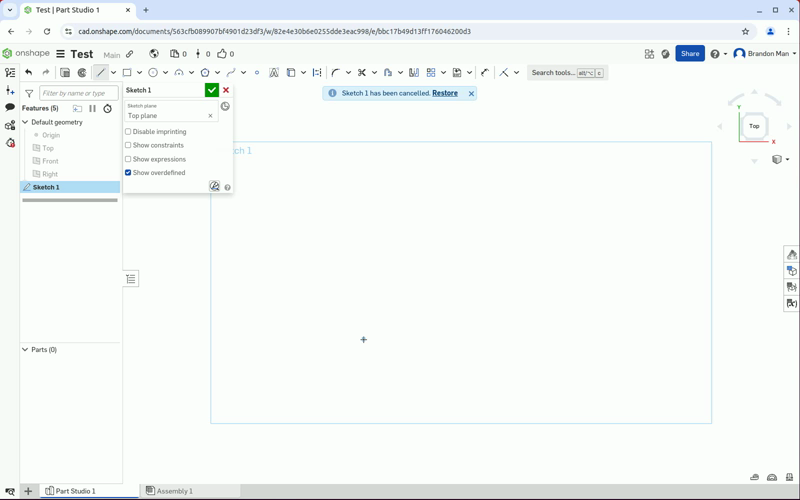
mouse_move(461, 394)
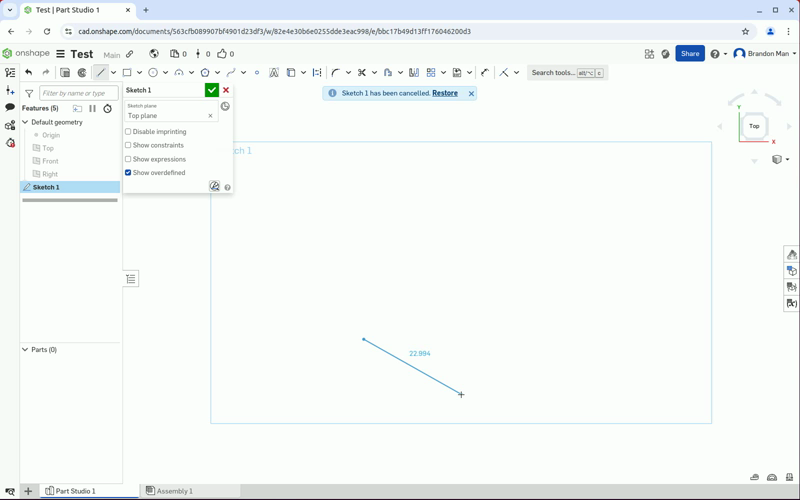
click(461, 394)
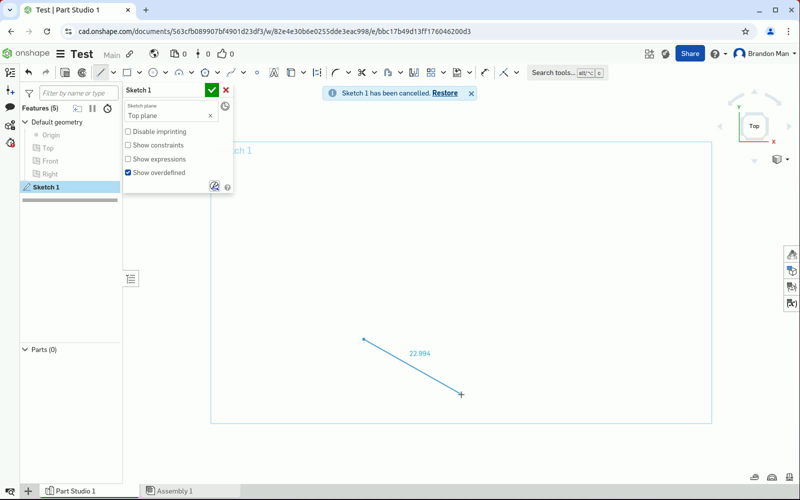
key_up(shift)
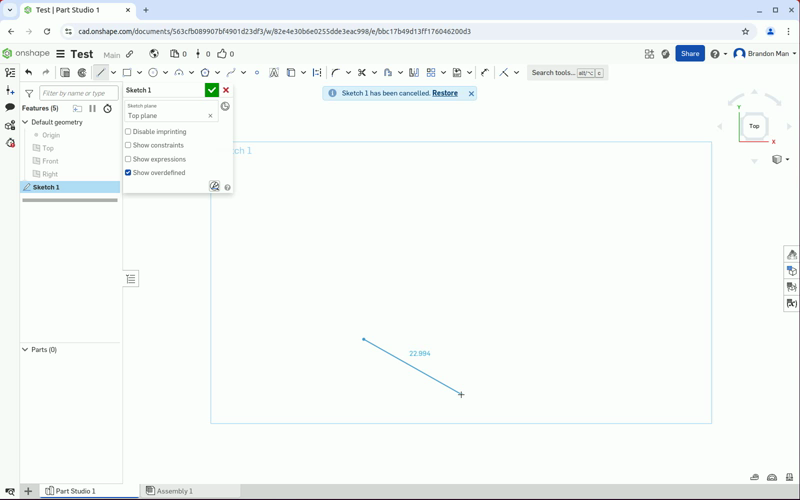
key_down(shift)
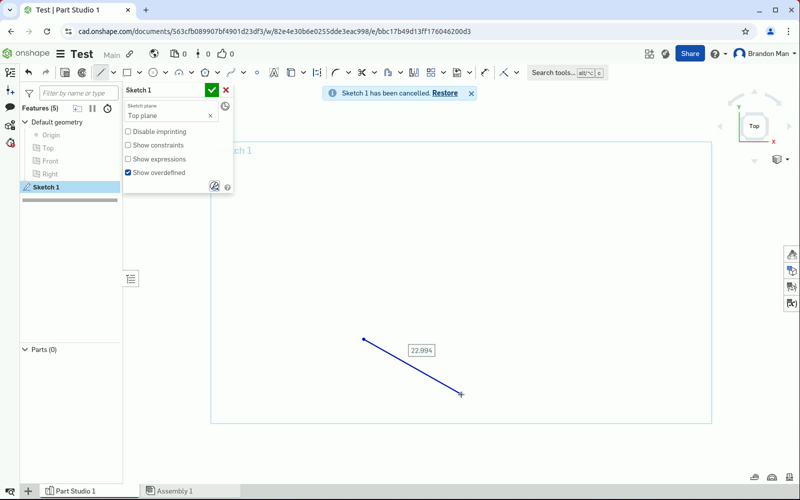
mouse_move(557, 339)
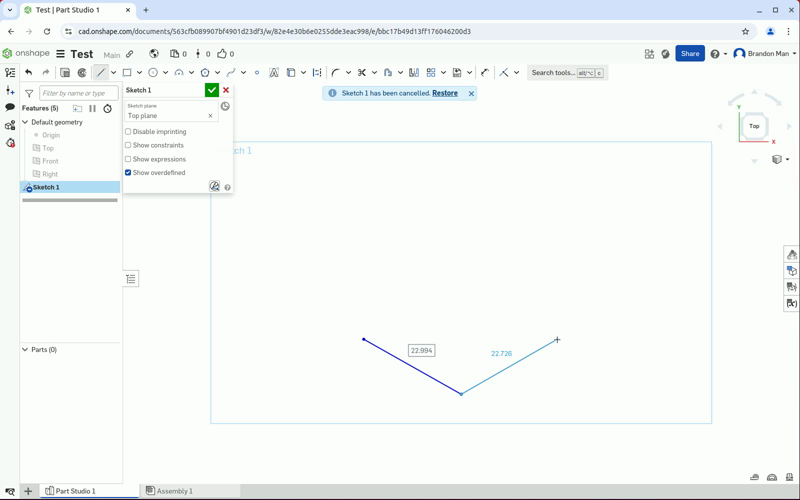
click(557, 339)
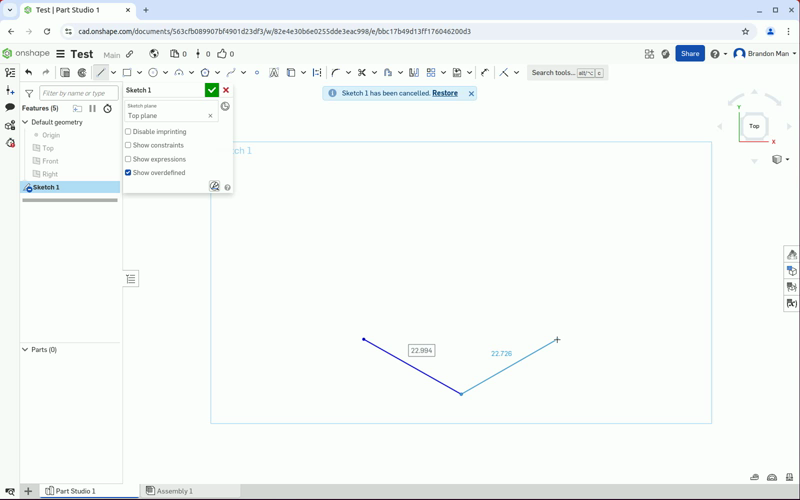
key_up(shift)
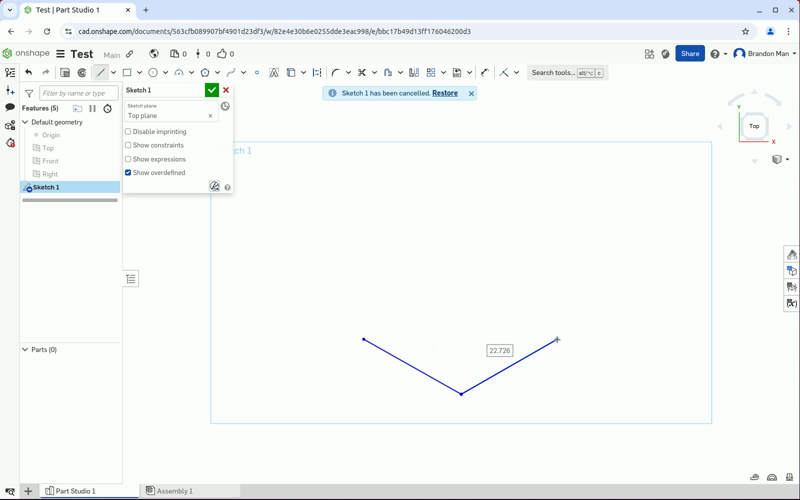
key_down(shift)
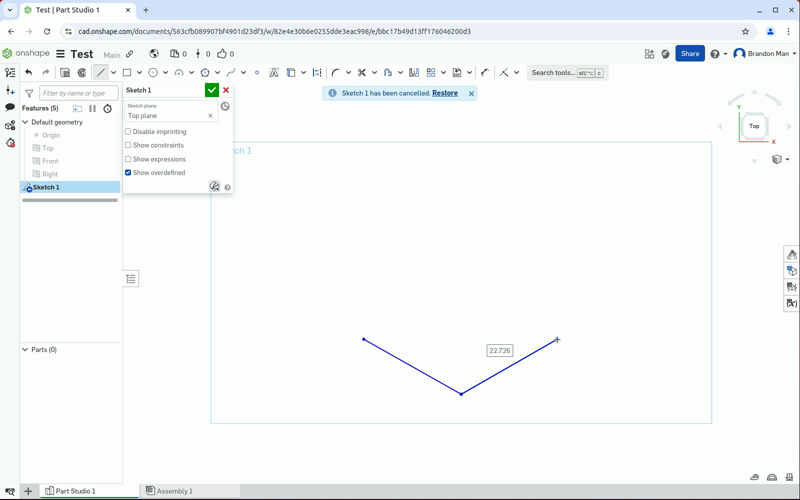
mouse_move(557, 227)
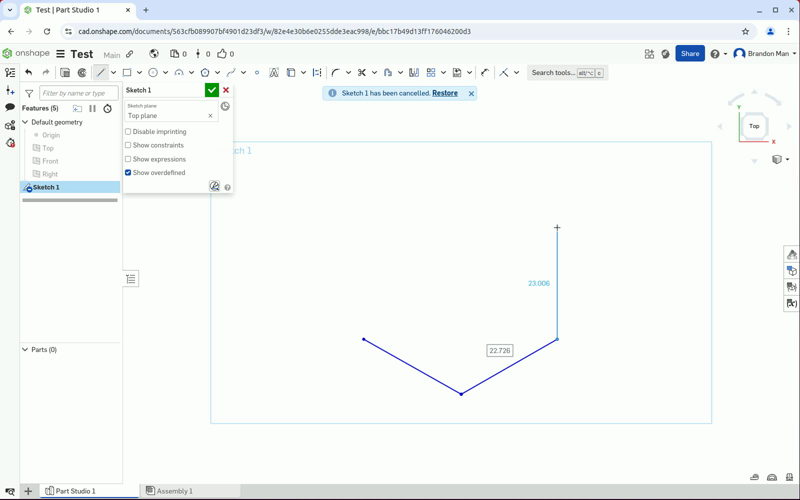
click(557, 227)
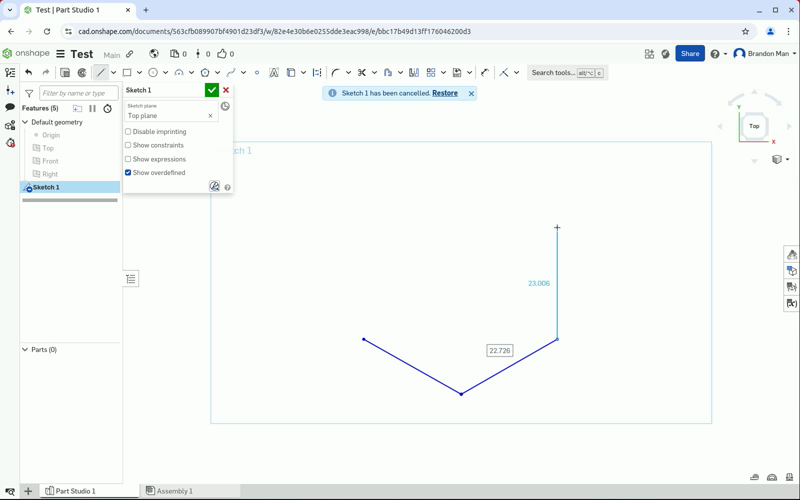
key_up(shift)
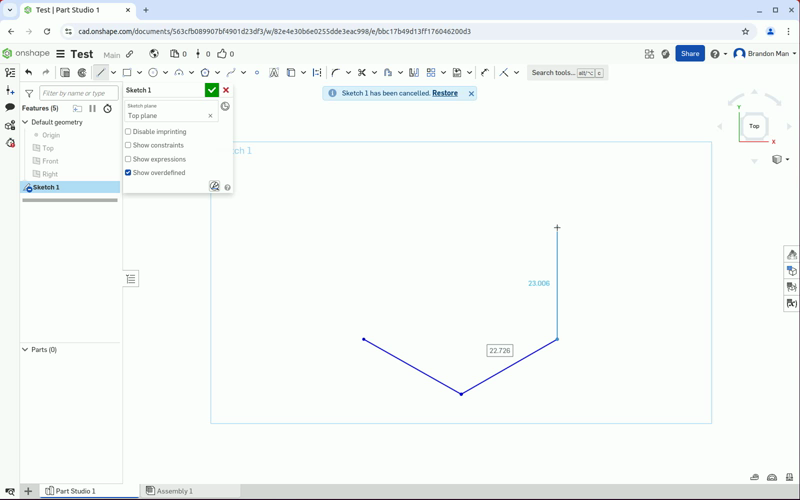
key_down(shift)
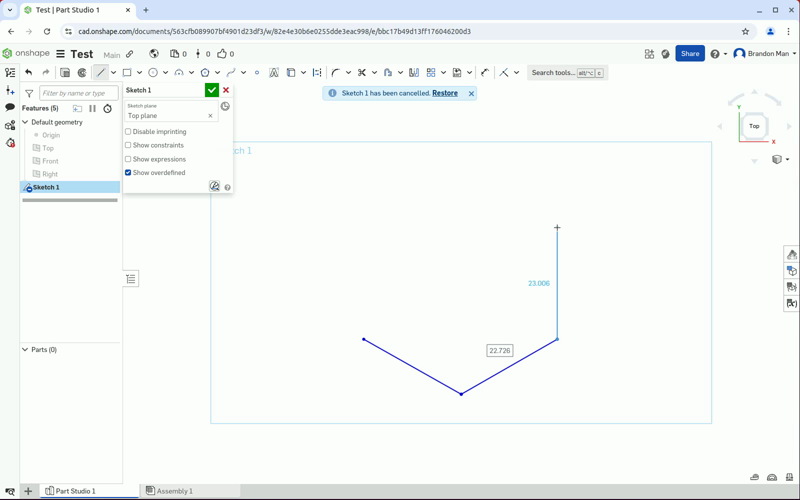
mouse_move(461, 171)
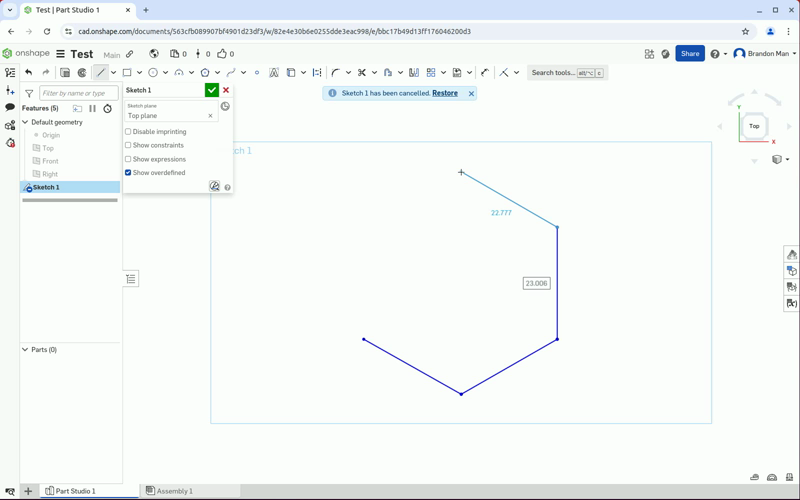
click(461, 171)
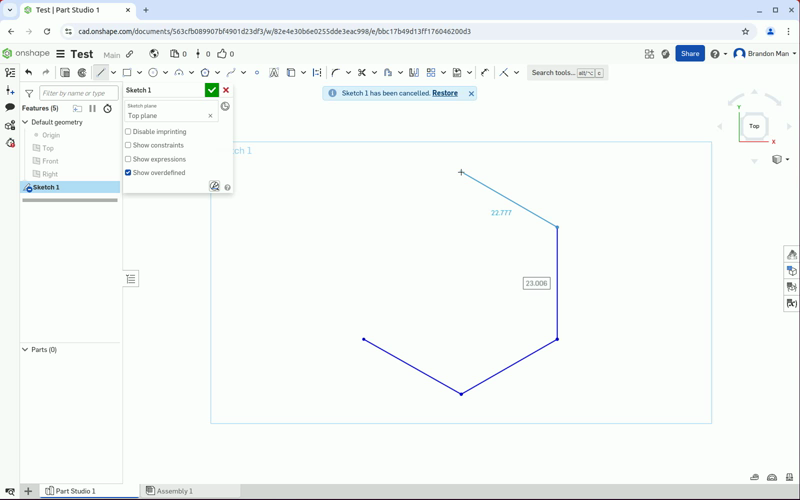
key_up(shift)
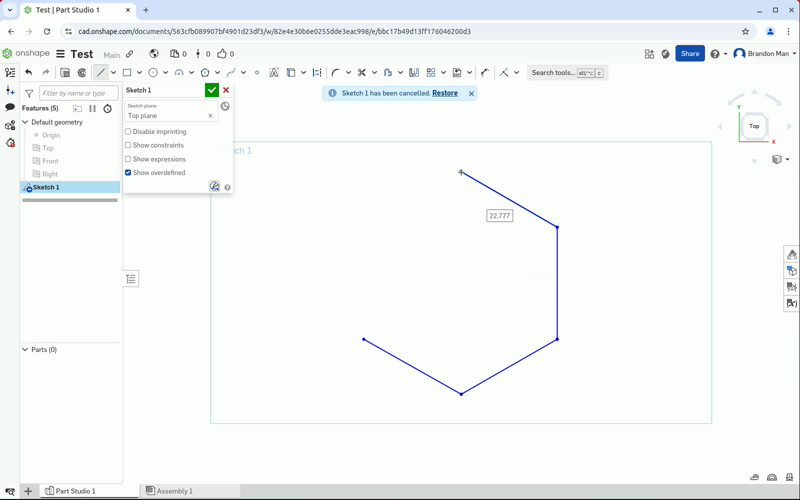
key_down(shift)
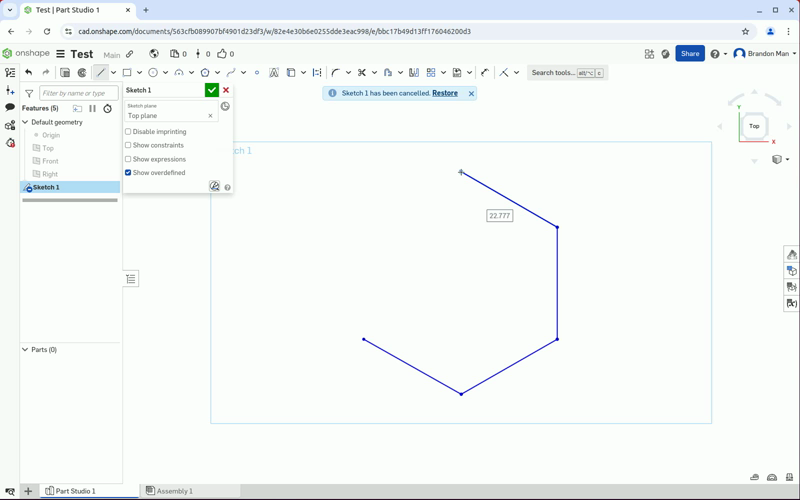
mouse_move(363, 227)
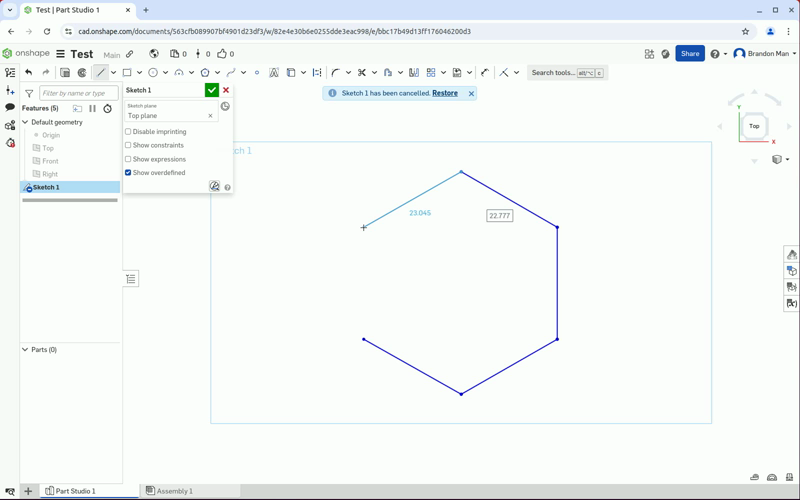
click(363, 227)
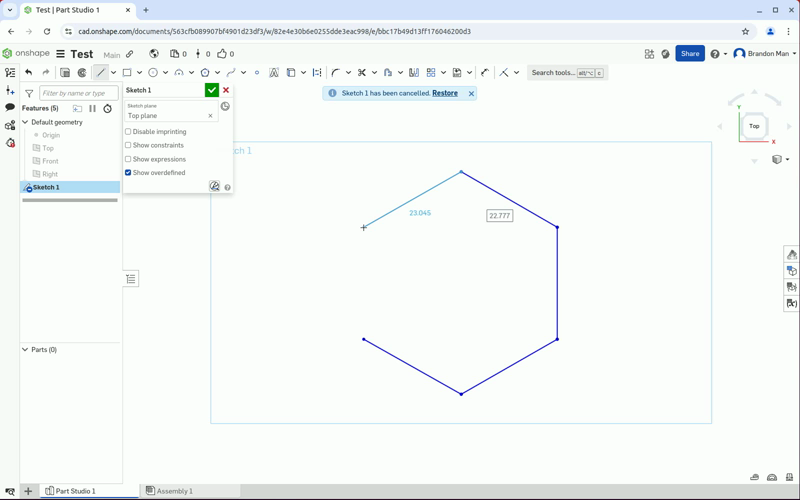
key_up(shift)
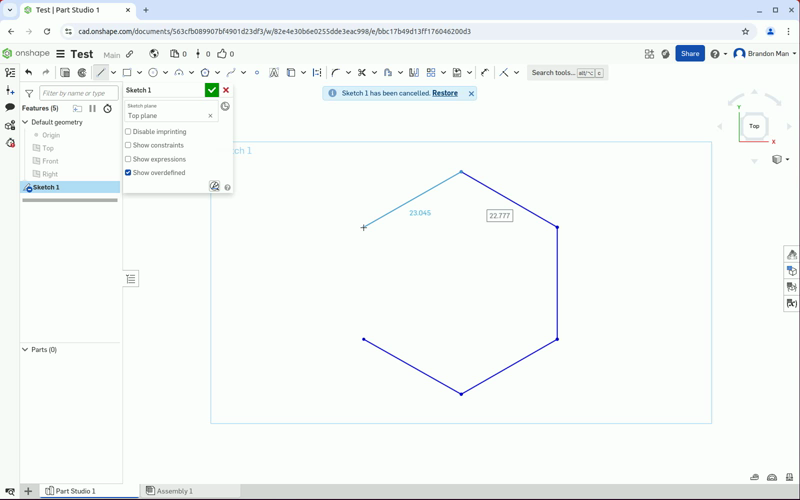
key_down(shift)
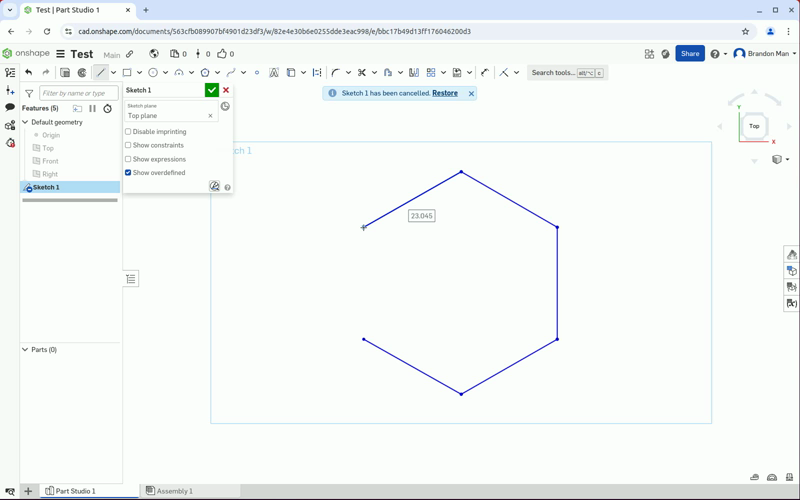
mouse_move(363, 339)
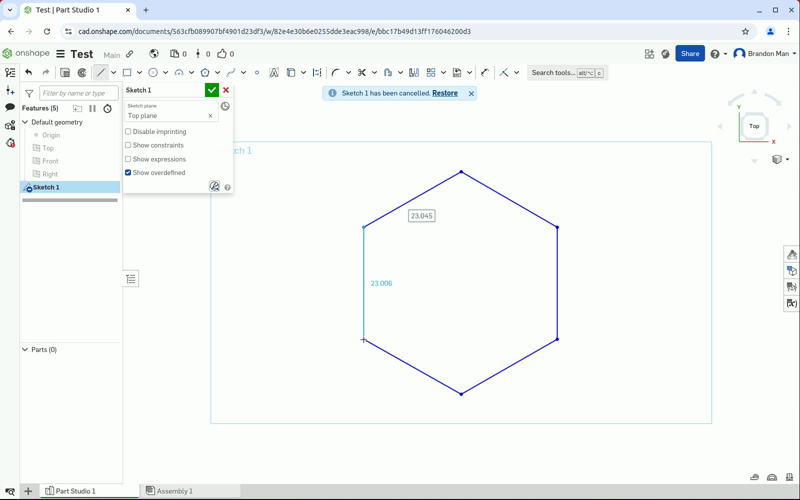
key_up(shift)
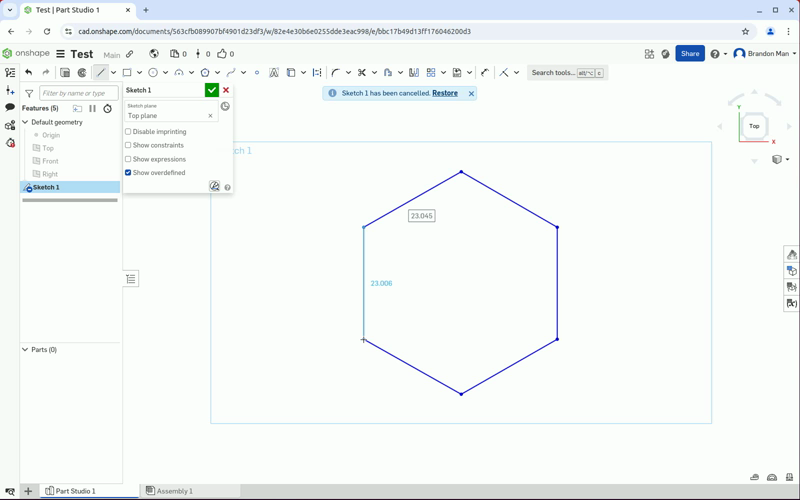
click(363, 339)
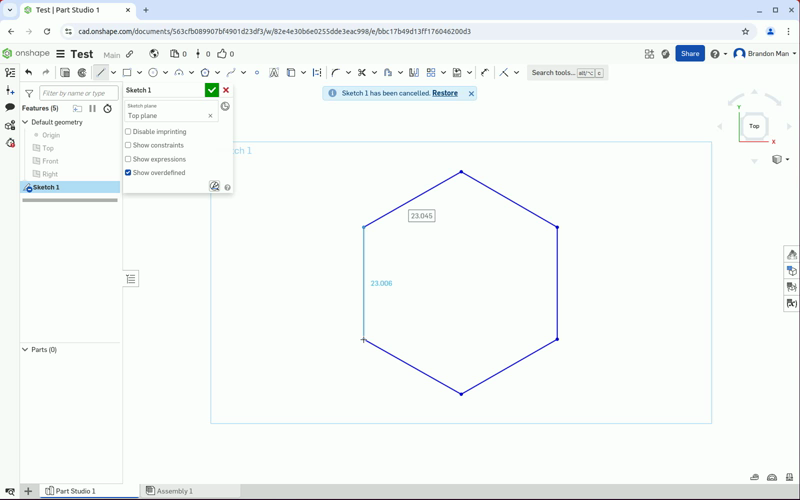
key(esc)
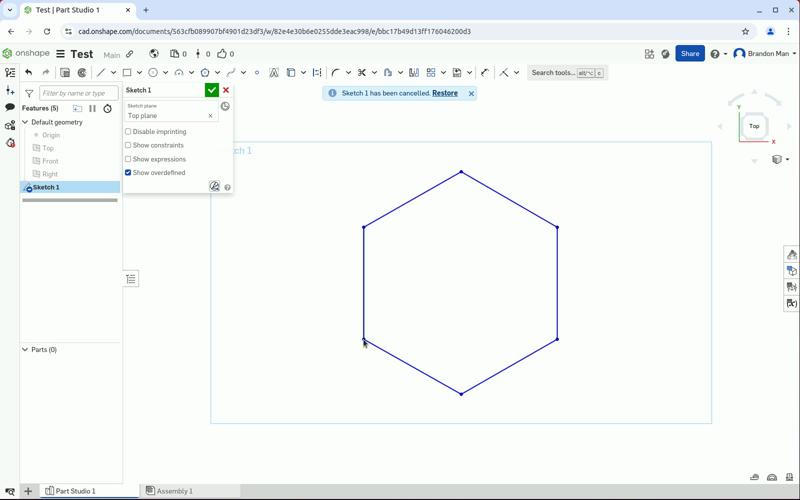
key(c)
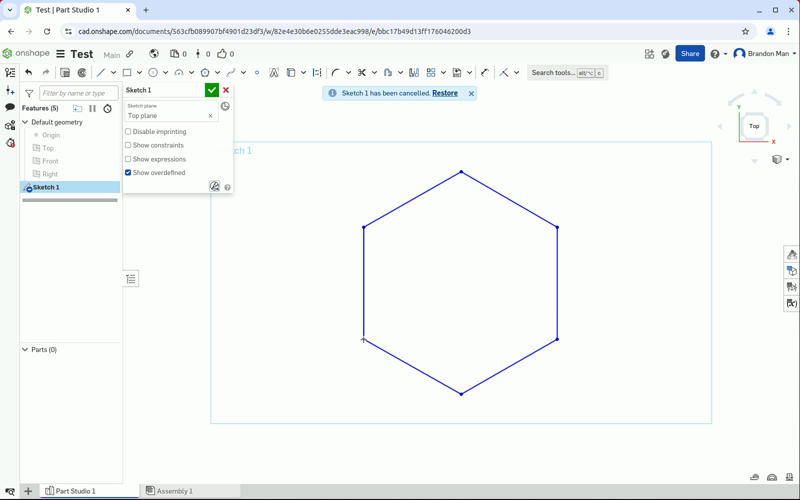
key_down(shift)
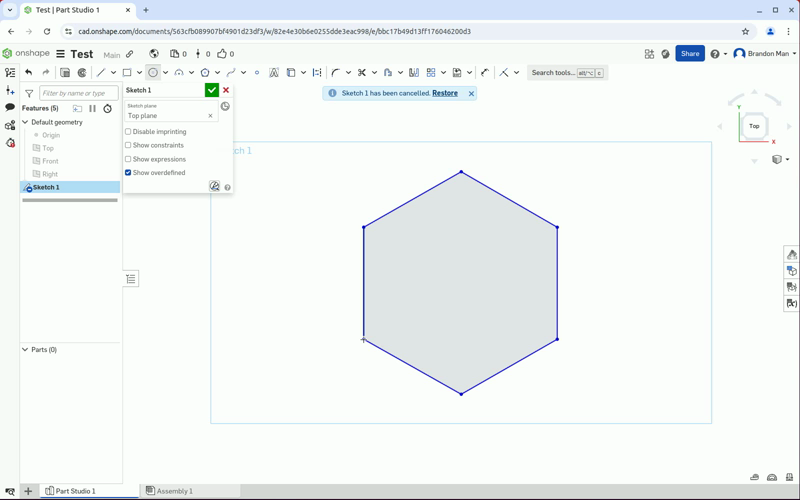
mouse_move(461, 284)
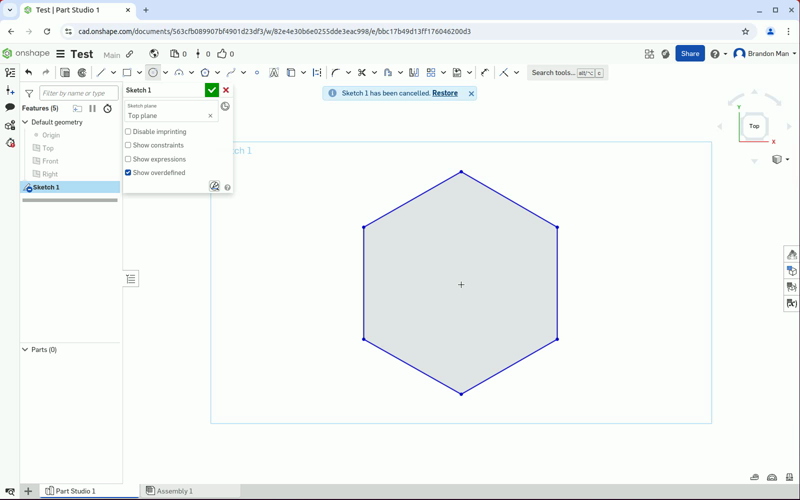
click(461, 284)
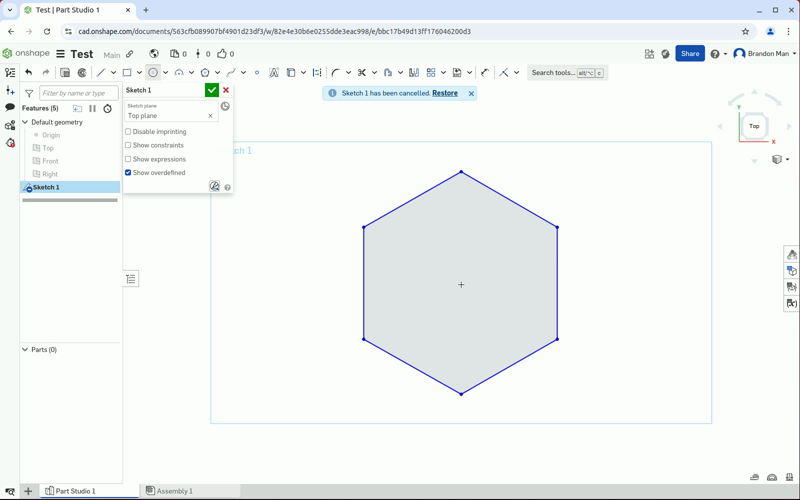
key_up(shift)
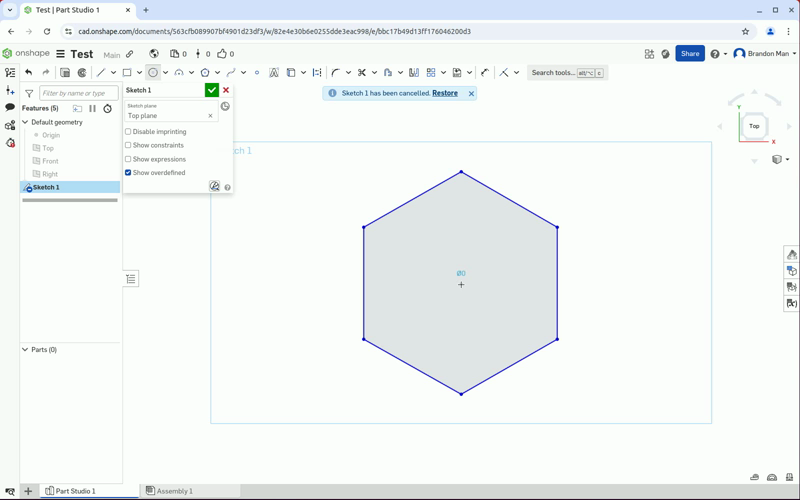
mouse_move(549, 284)
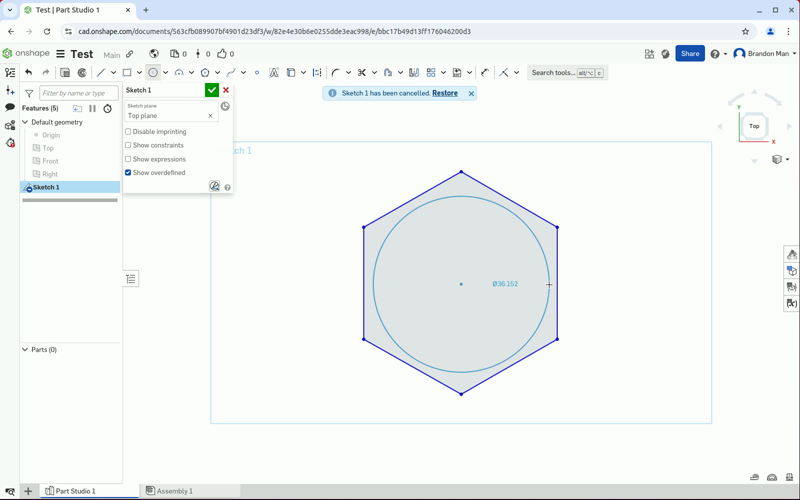
click(549, 284)
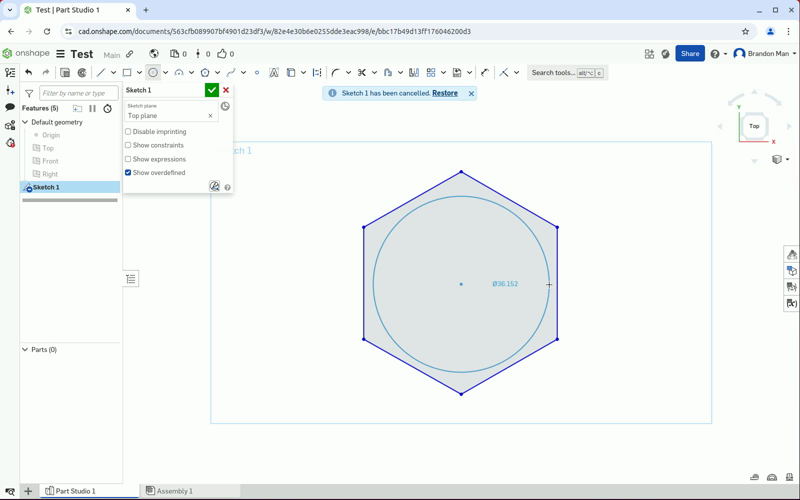
key(esc)
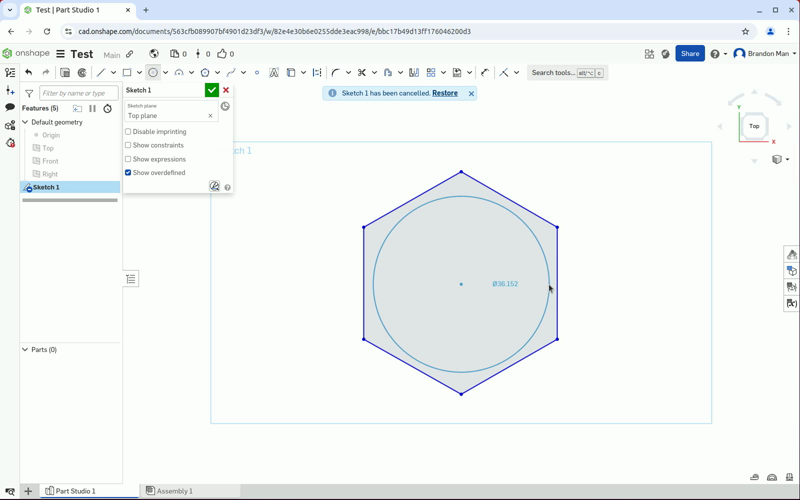
mouse_move(381, 234)
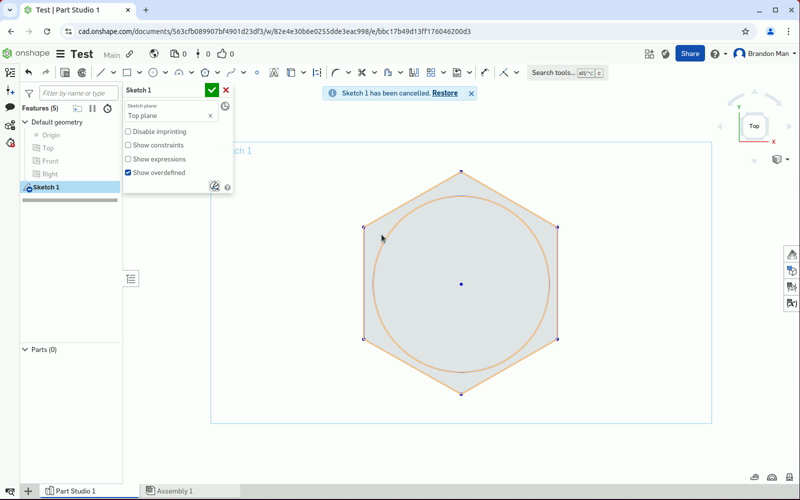
click(381, 234)
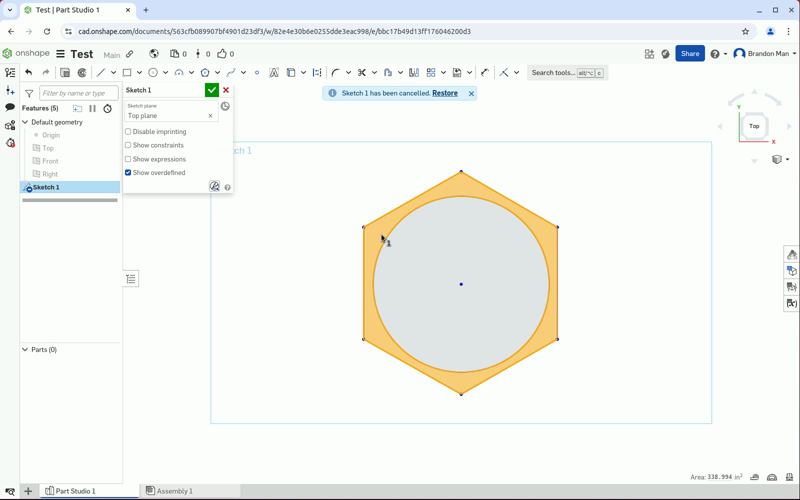
mouse_move(73, 352)
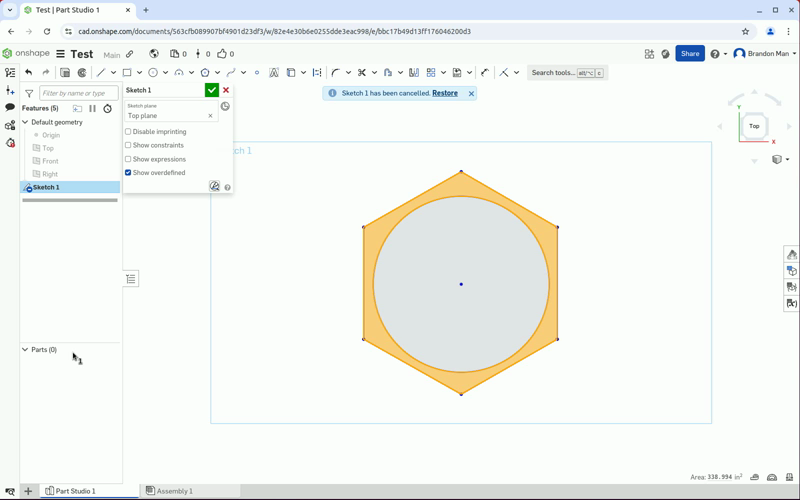
key(shift+y)
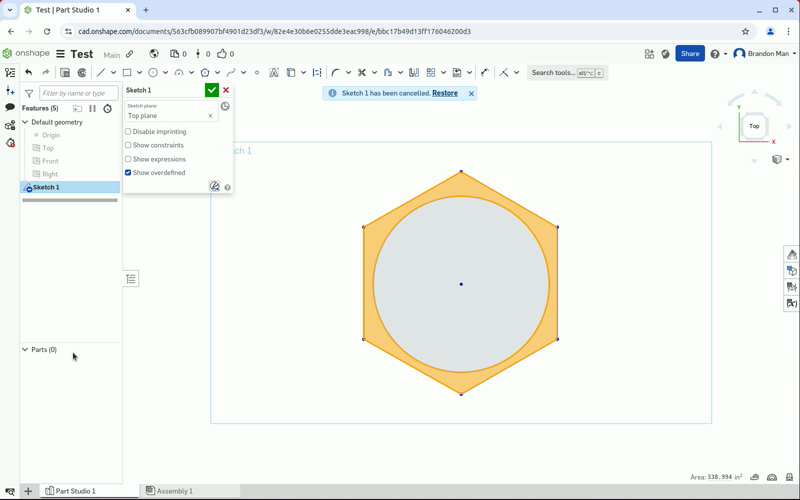
key(shift+e)
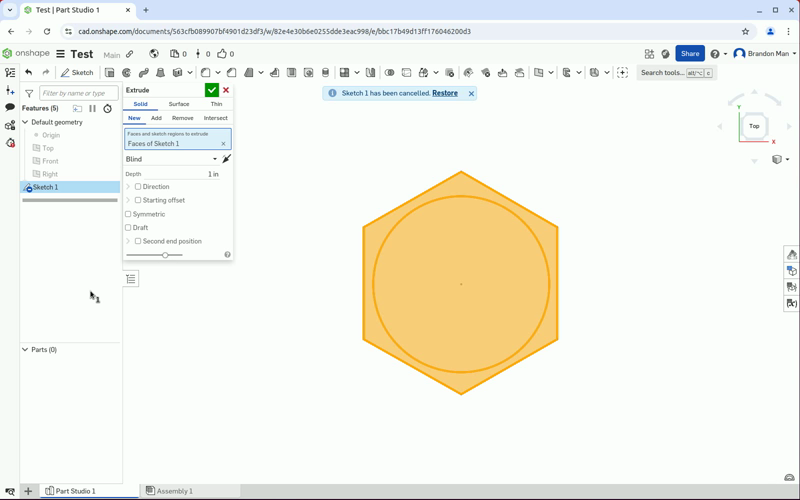
mouse_move(143, 106)
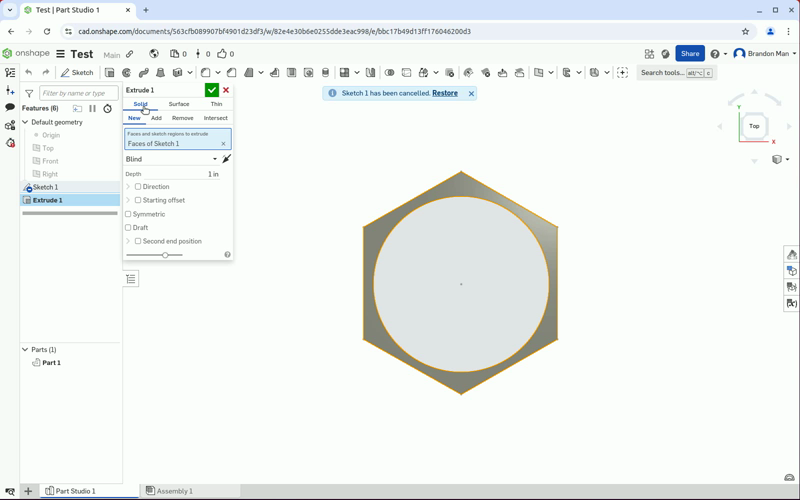
click(143, 106)
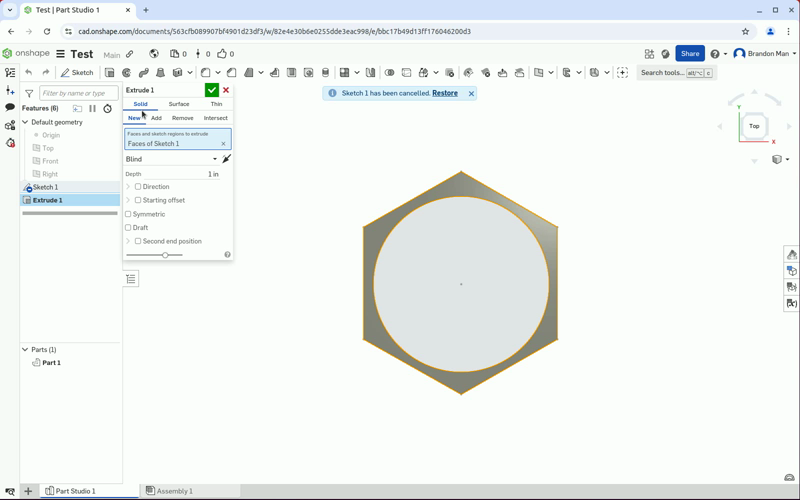
mouse_move(137, 120)
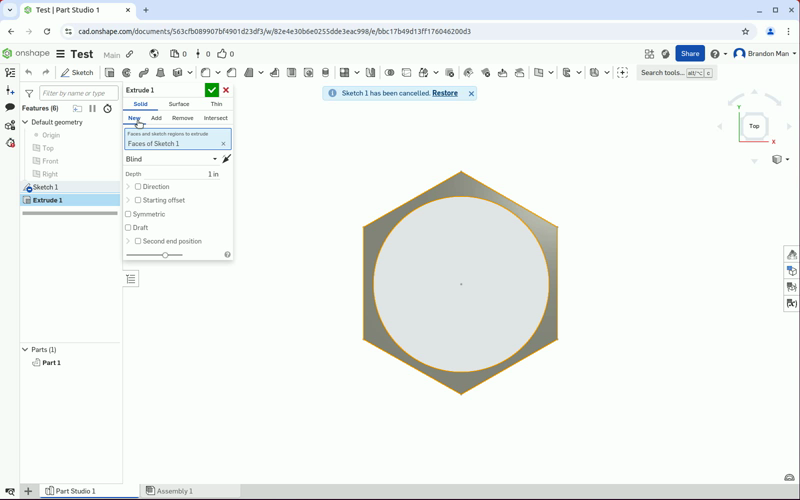
click(137, 120)
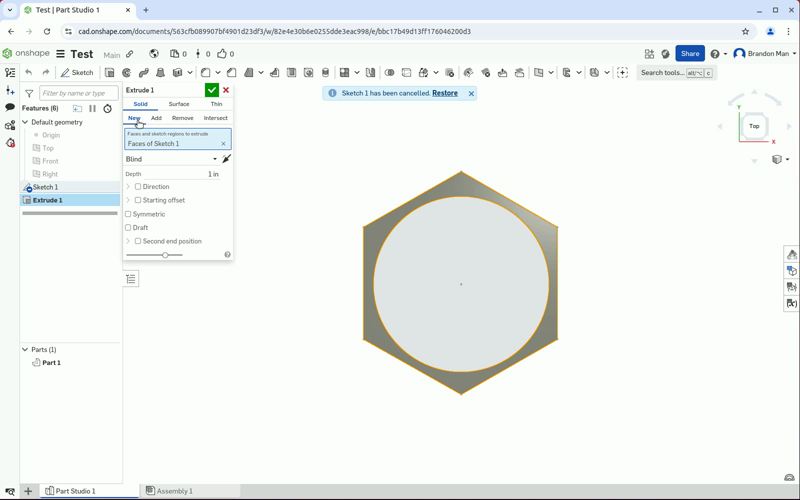
key(tab, 4)
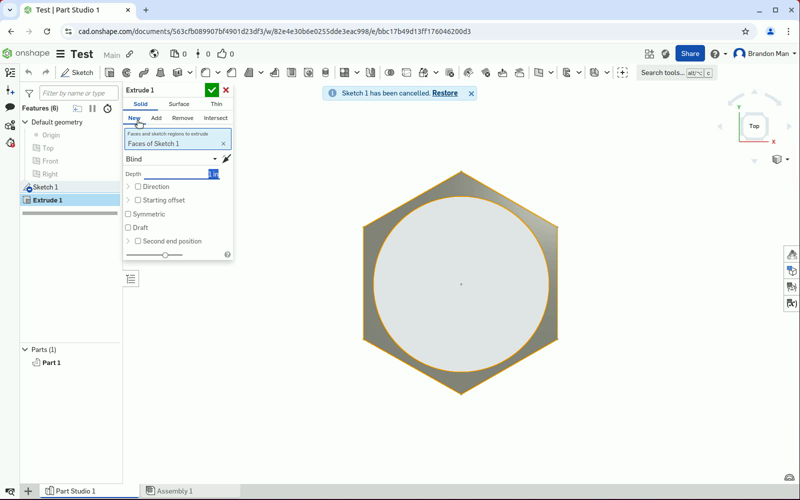
text(8.906)
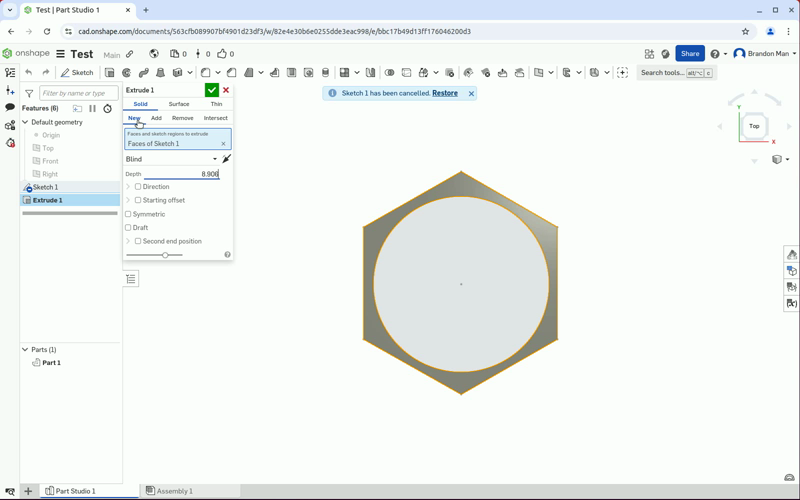
key(enter)
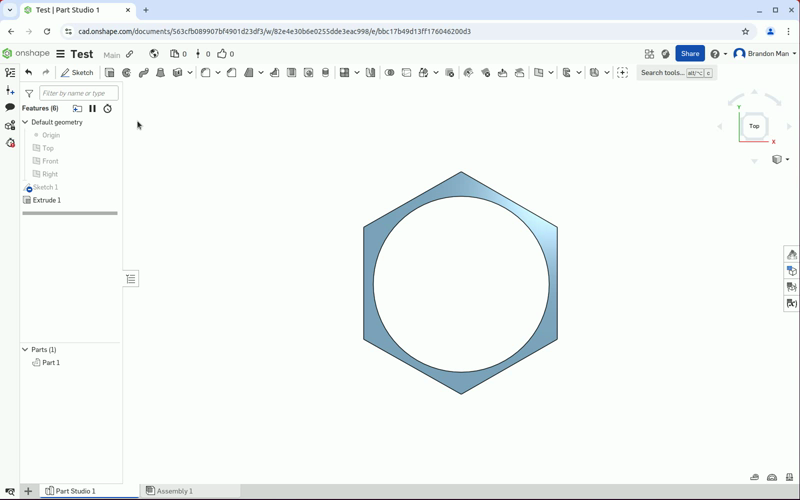
key(shift+h)
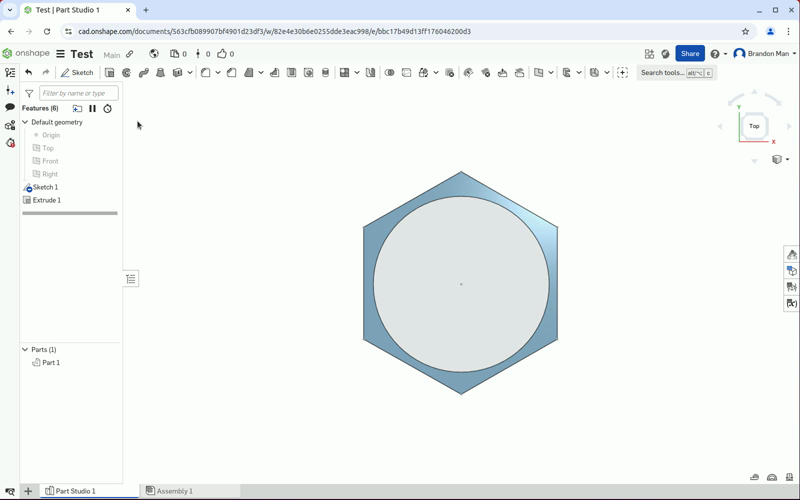
key(shift+h)
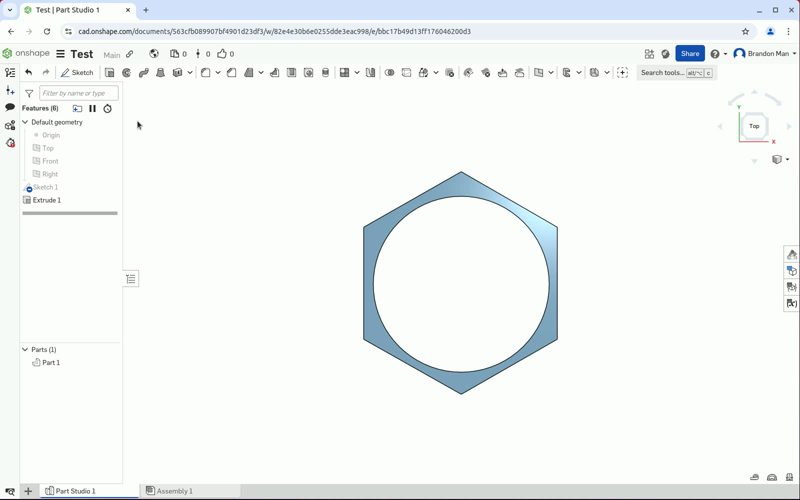
mouse_move(73, 189)
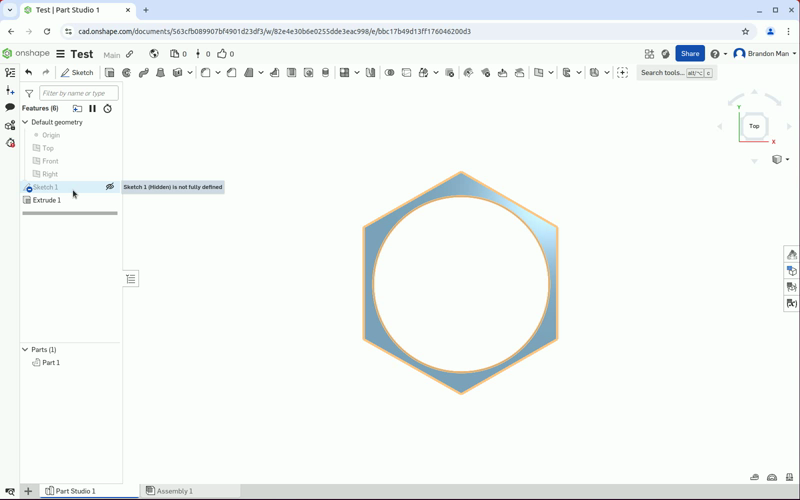
click(73, 189)
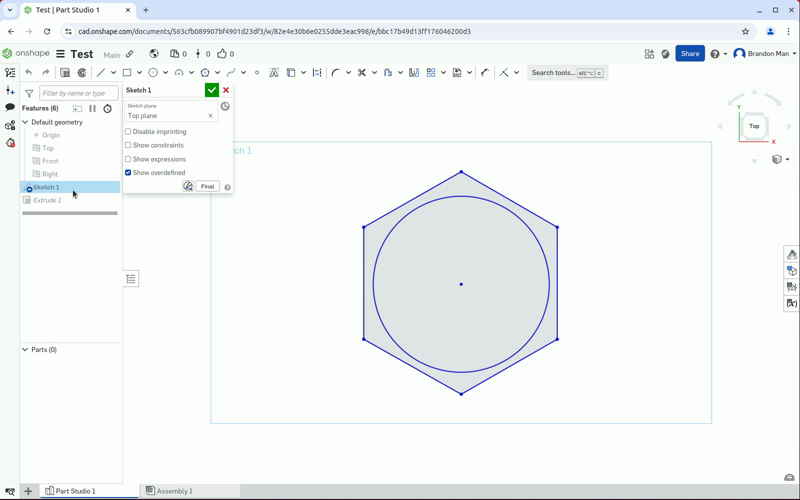
mouse_move(229, 92)
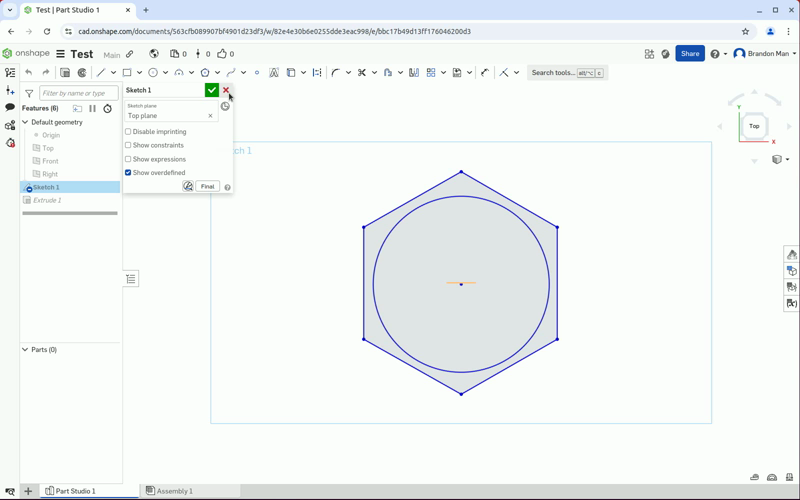
click(229, 92)
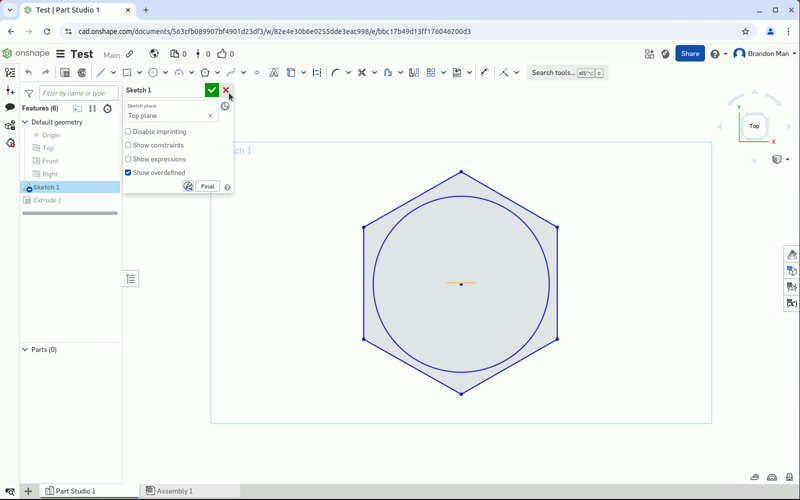
key(shift+s)
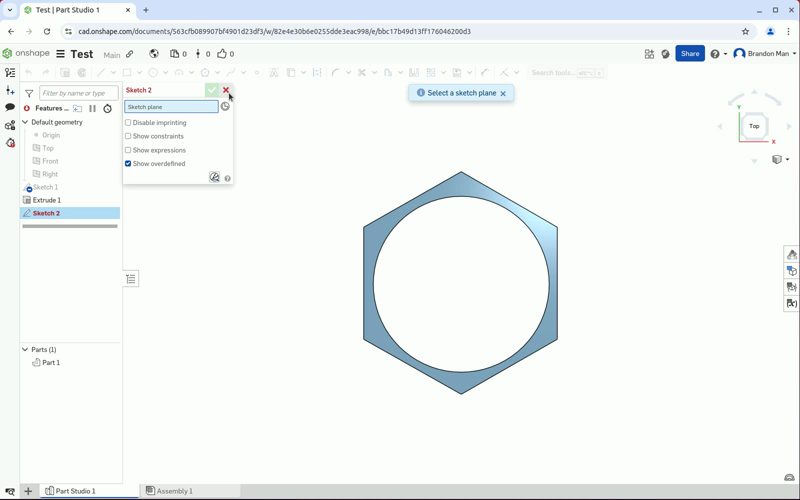
mouse_move(73, 150)
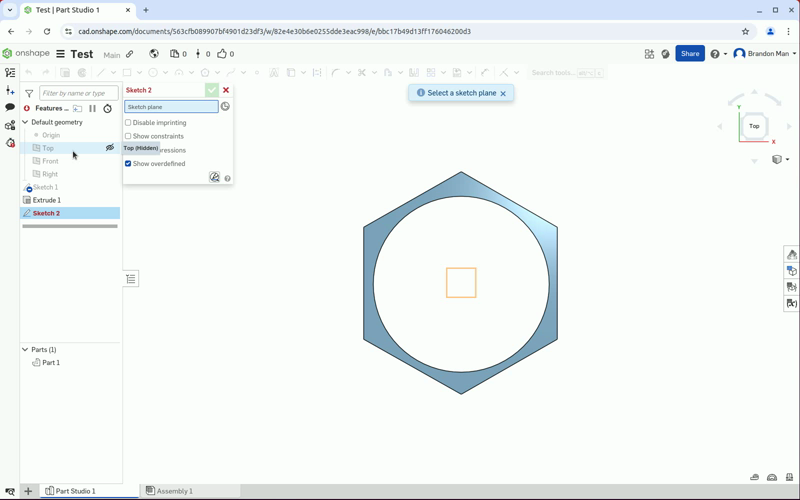
click(73, 150)
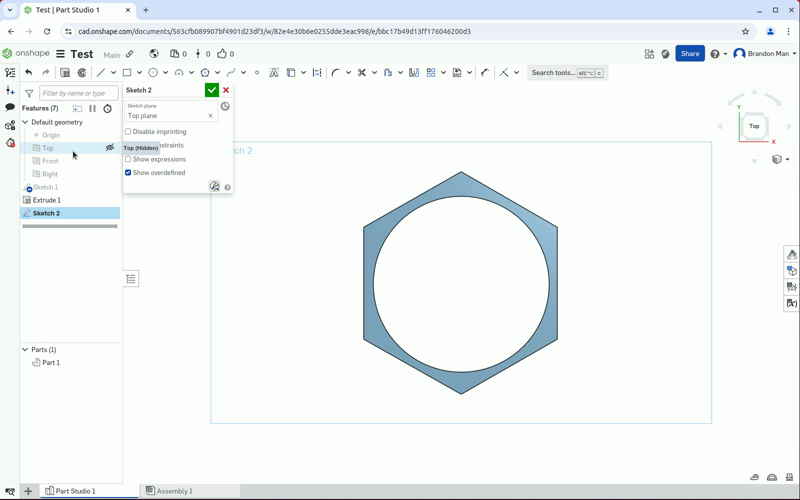
mouse_move(73, 352)
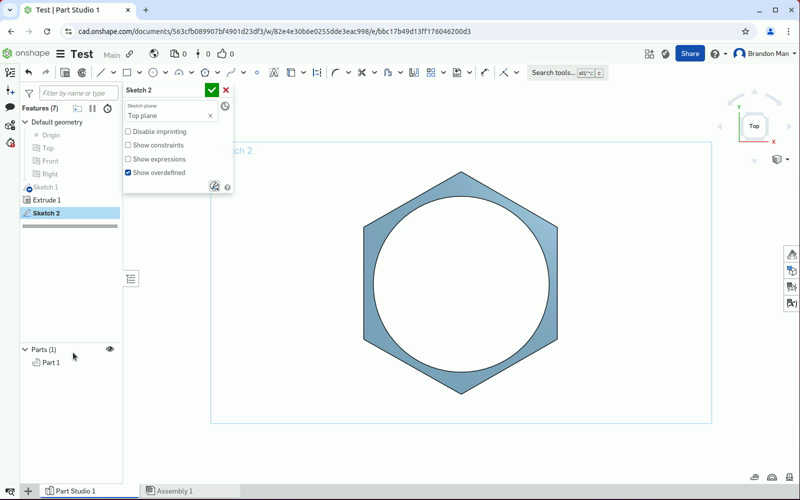
key(y)
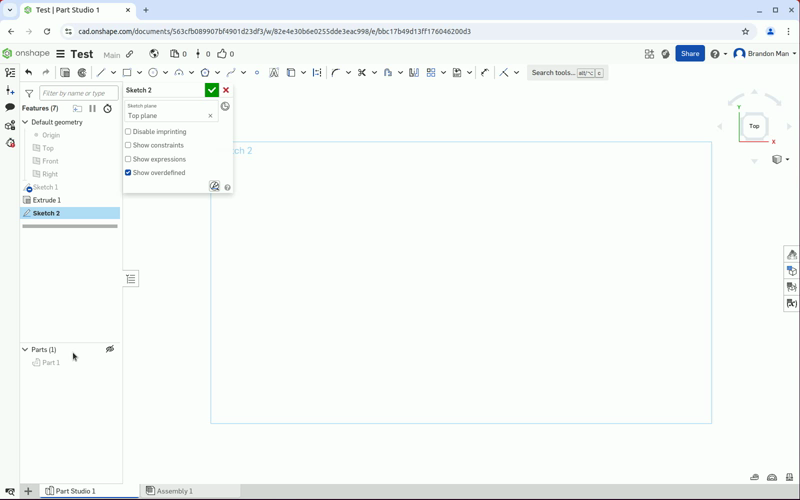
key(c)
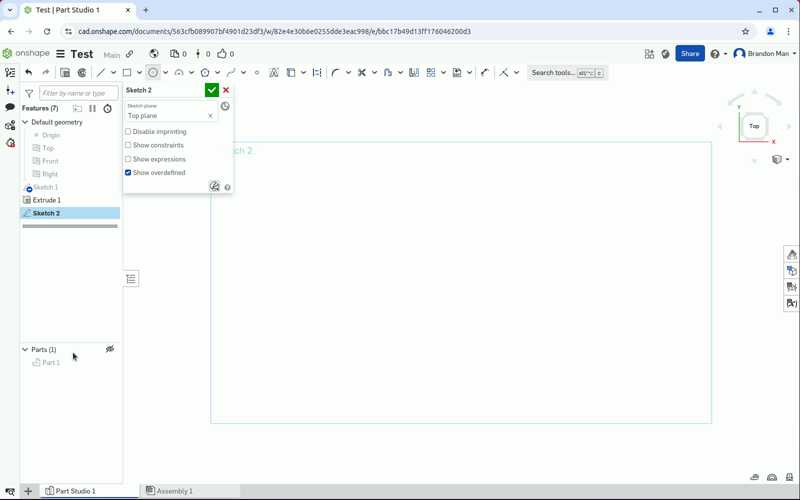
key_down(shift)
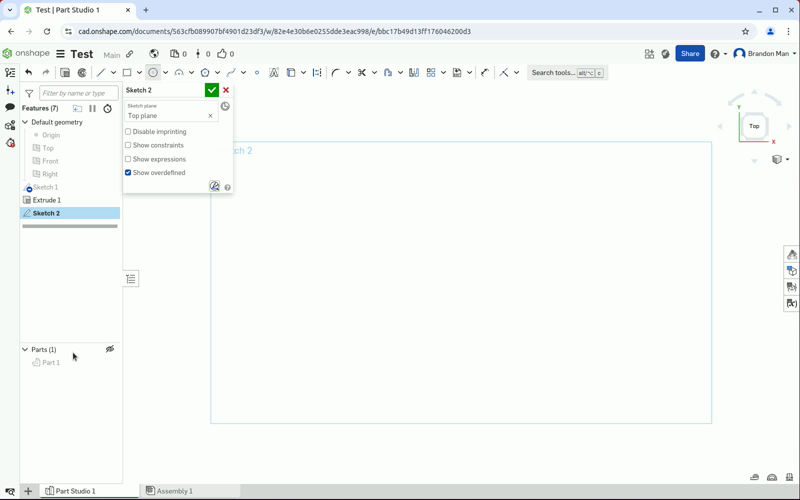
mouse_move(461, 282)
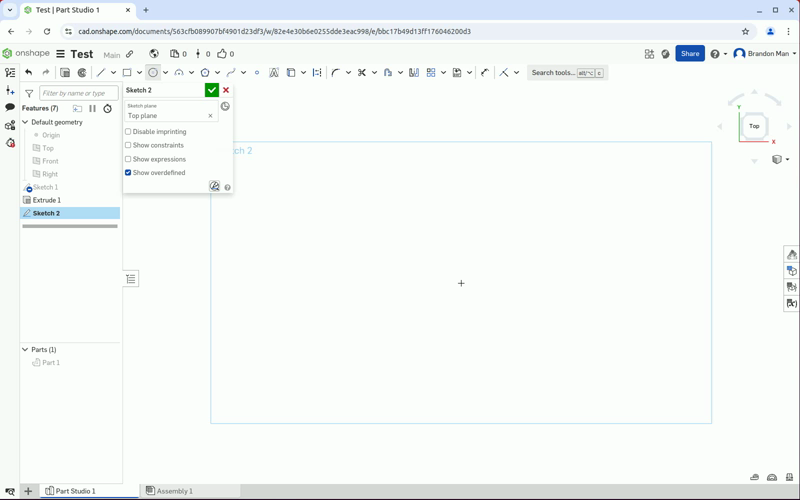
click(461, 282)
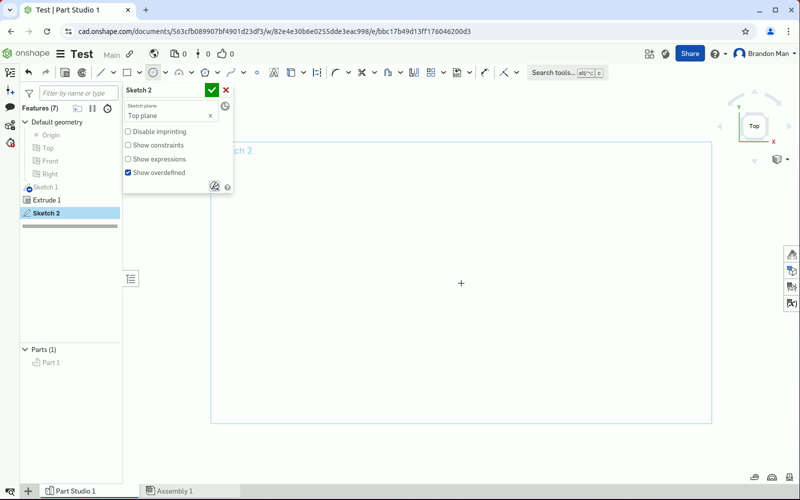
key_up(shift)
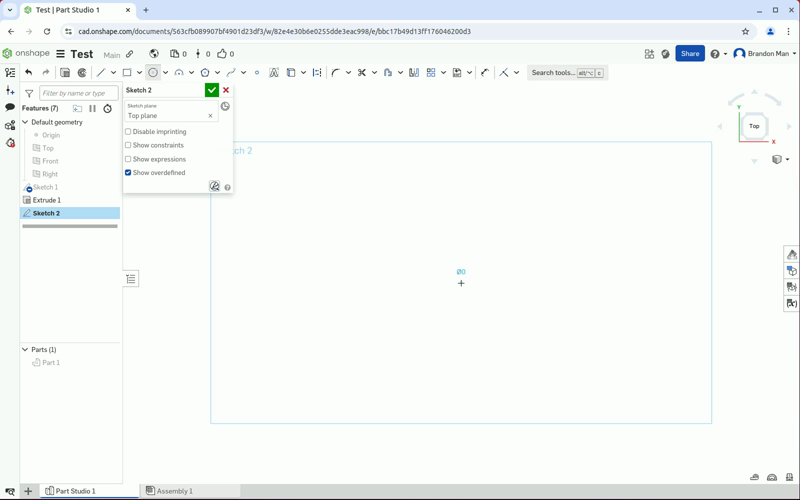
mouse_move(549, 282)
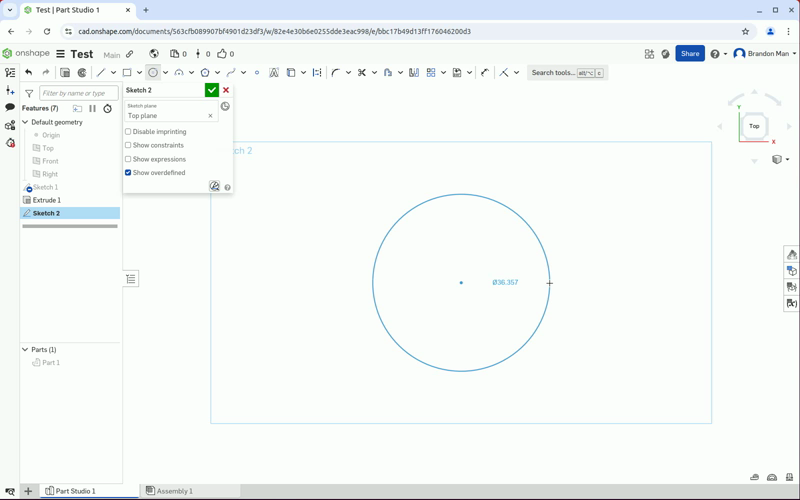
click(549, 282)
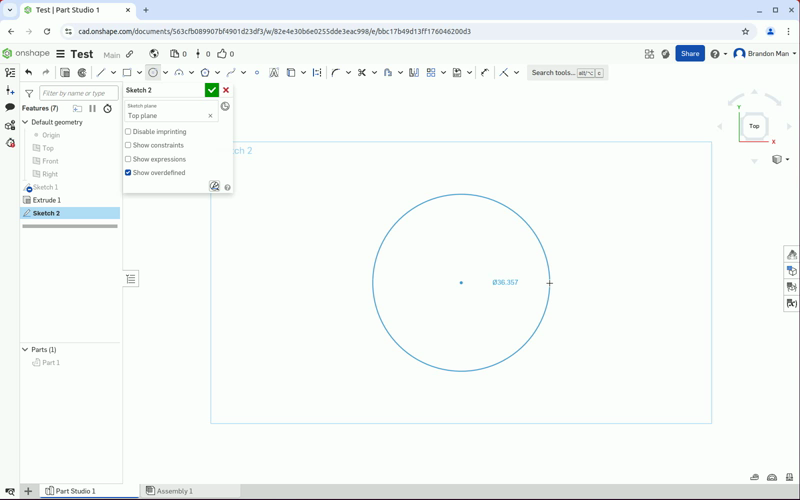
key(esc)
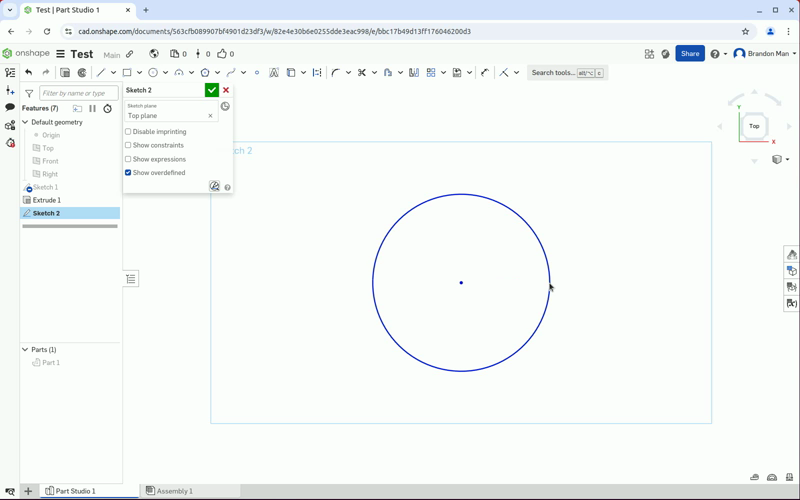
mouse_move(418, 306)
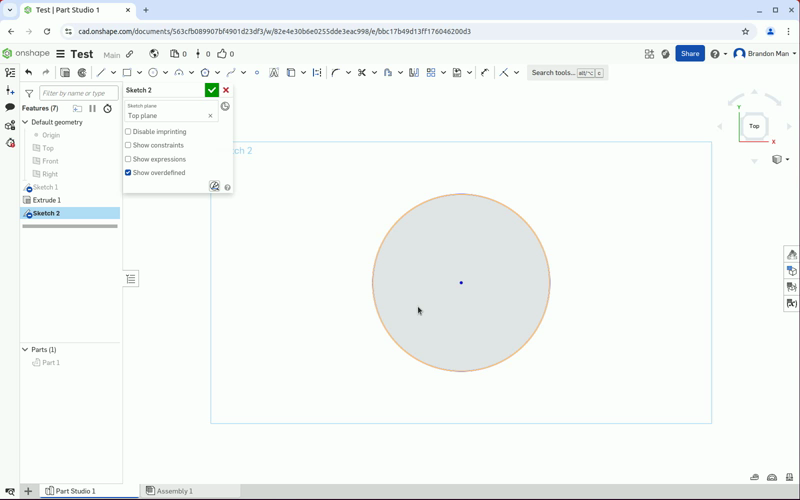
click(418, 306)
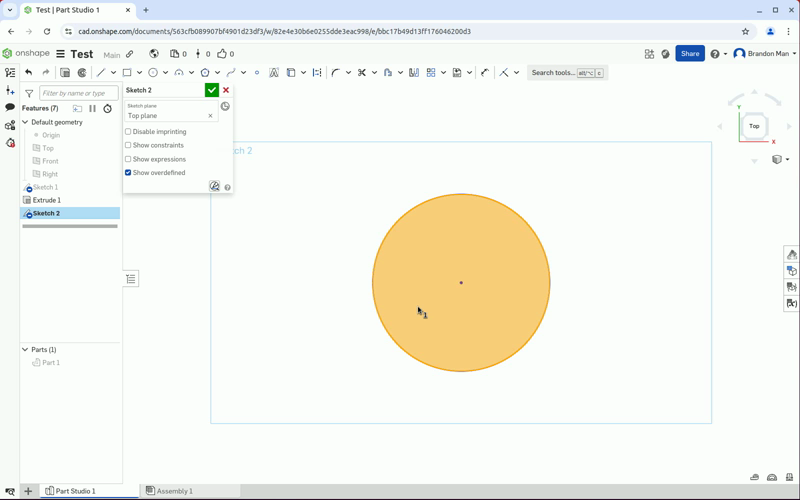
mouse_move(73, 352)
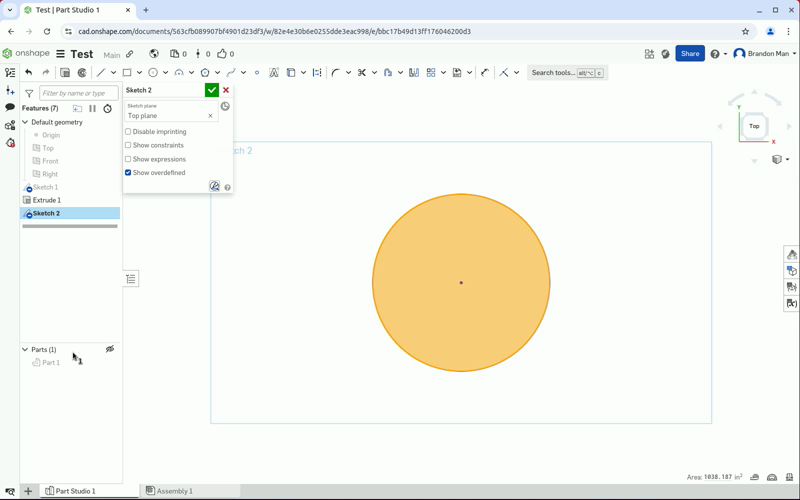
key(shift+y)
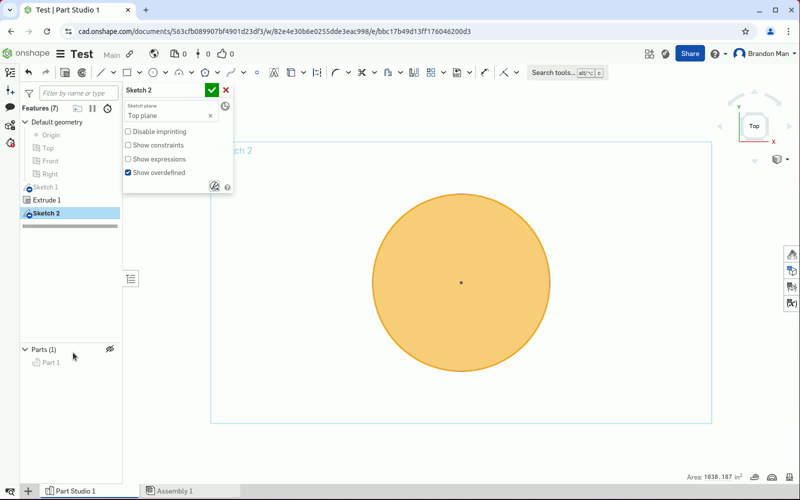
key(shift+e)
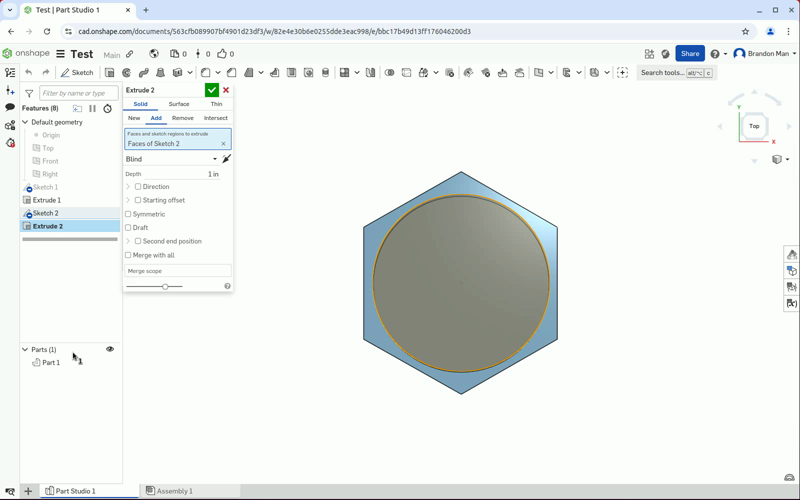
mouse_move(143, 106)
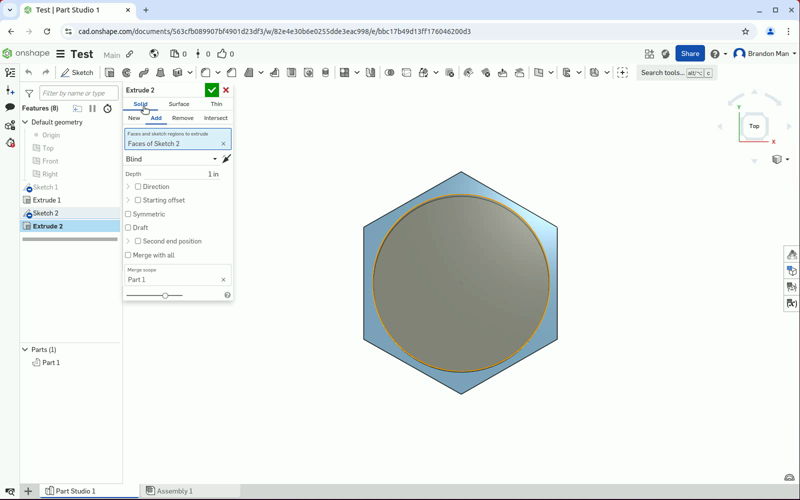
click(143, 106)
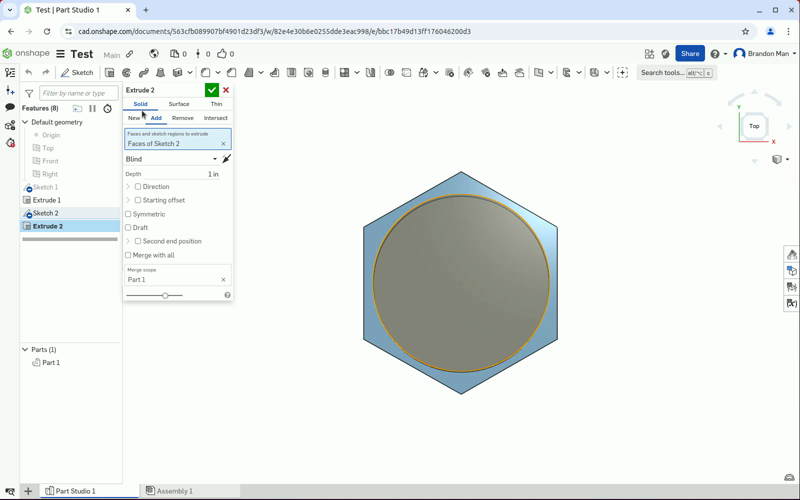
mouse_move(137, 120)
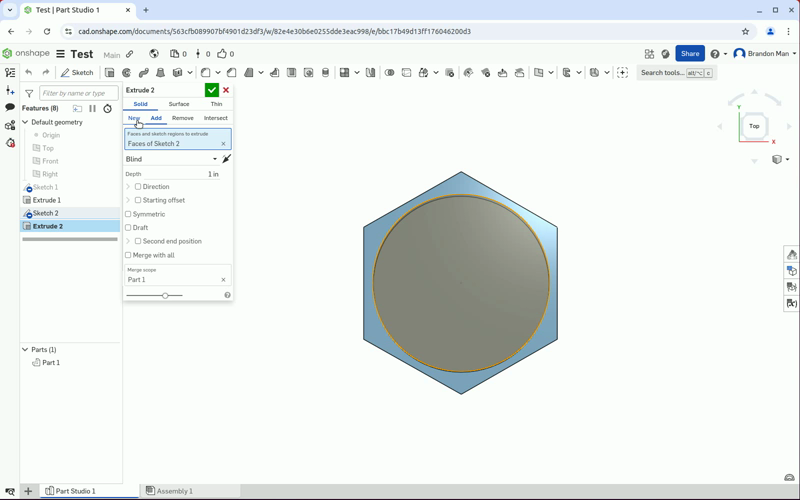
click(137, 120)
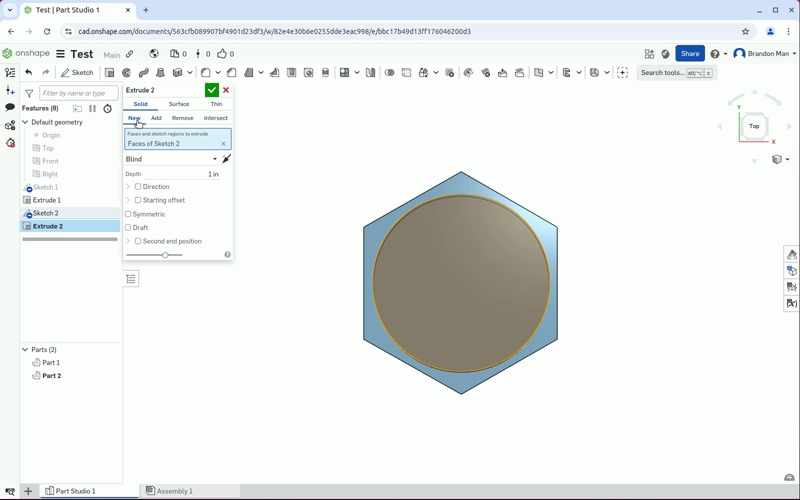
key(tab, 4)
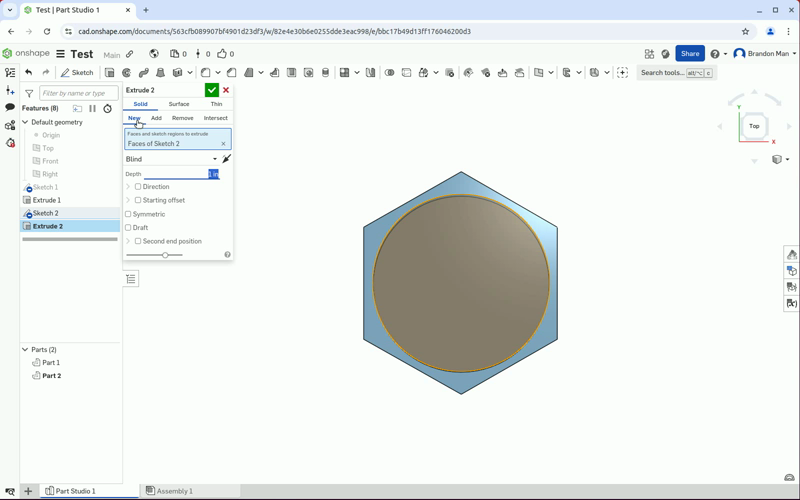
text(8.906)
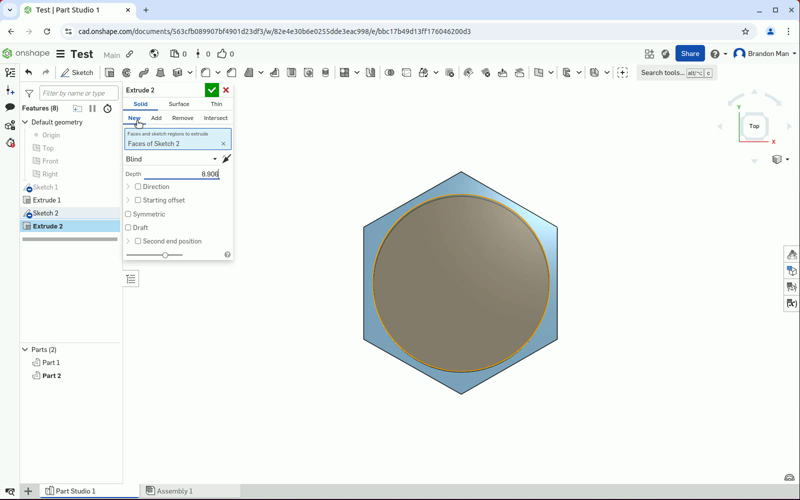
key(enter)
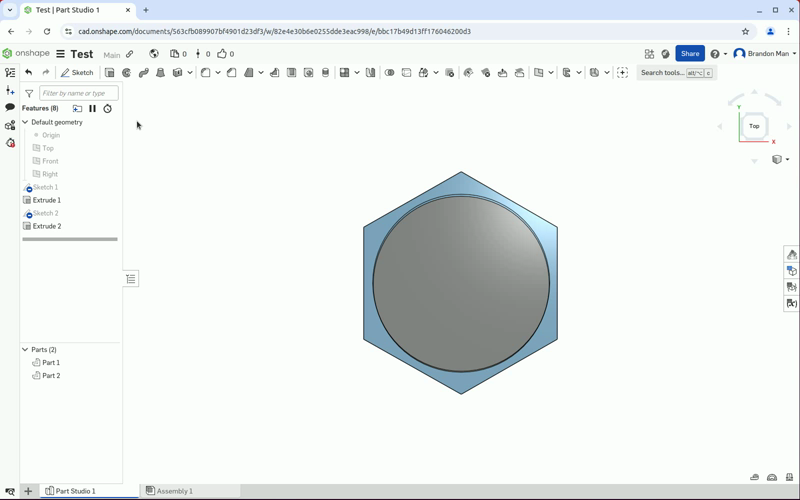
key(shift+h)
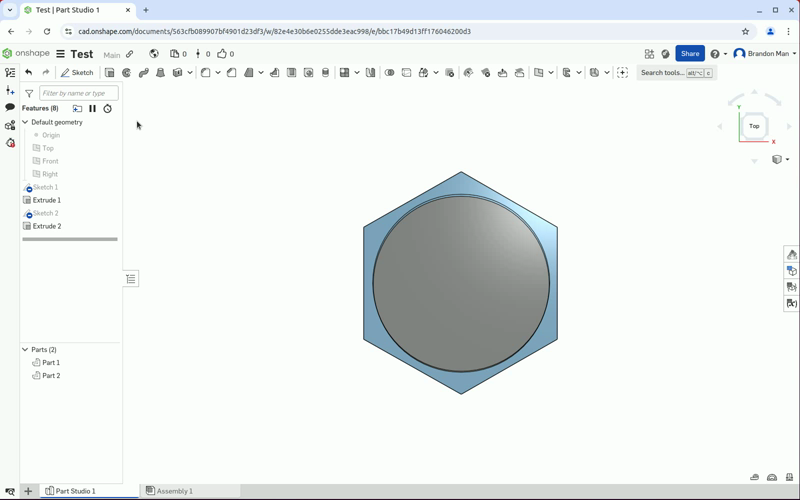
key(shift+h)
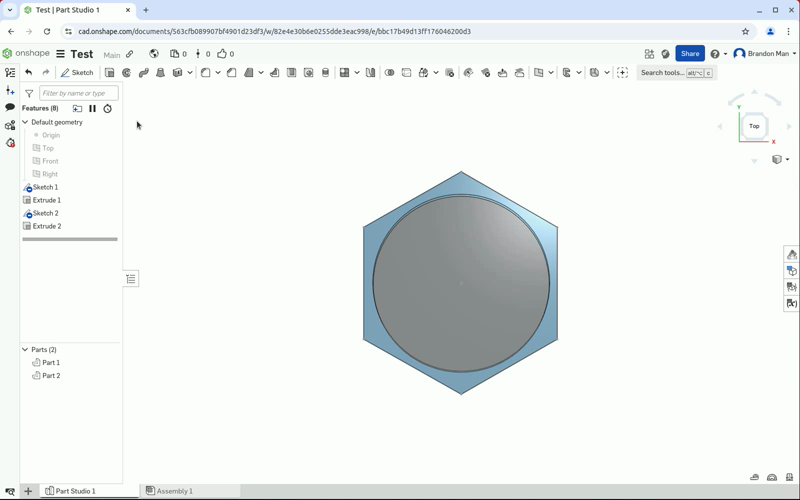
key(shift+7)
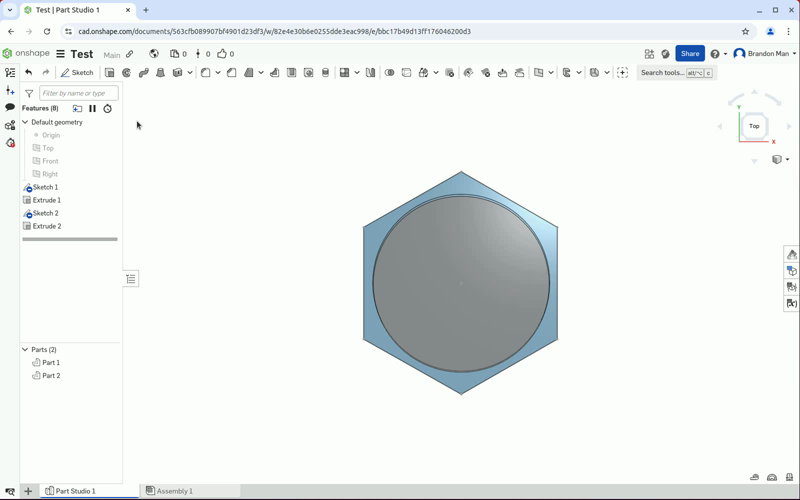
key(up, 3)
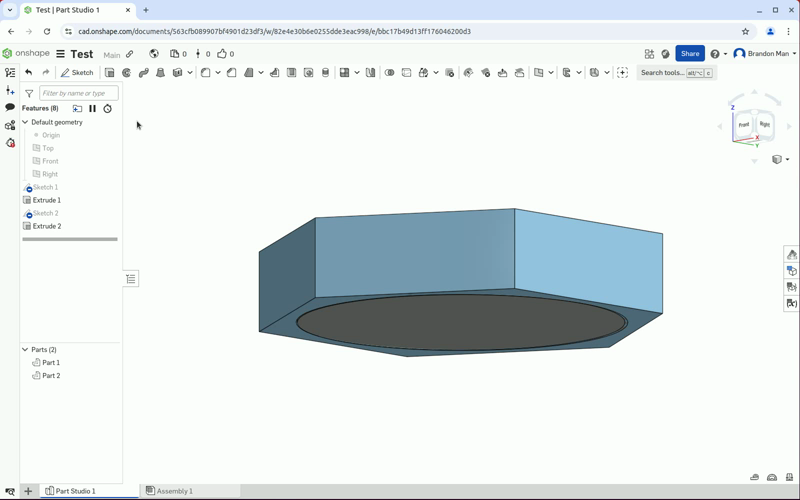
key(left, 3)
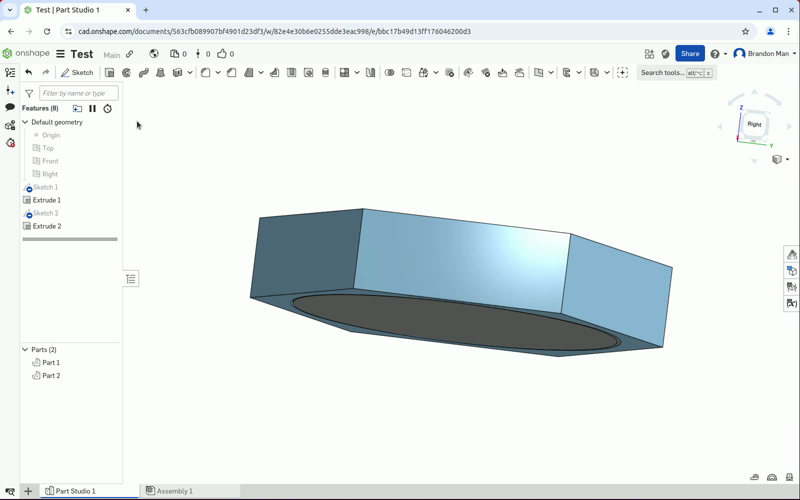
key(right, 3)
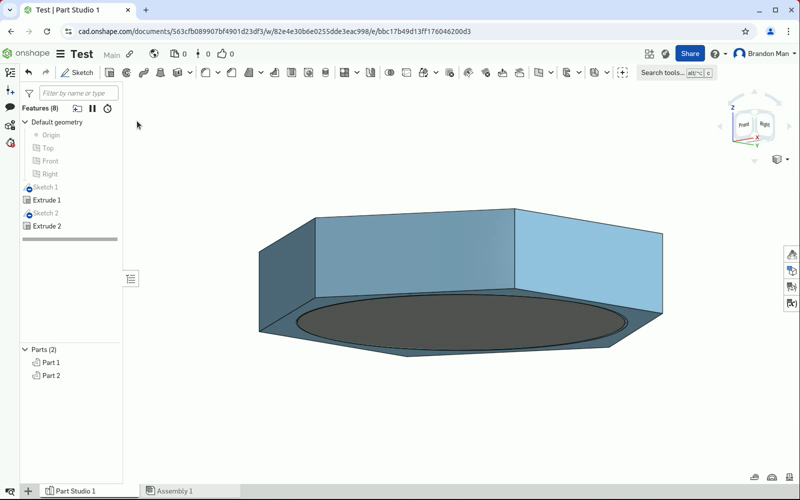
key(down, 3)
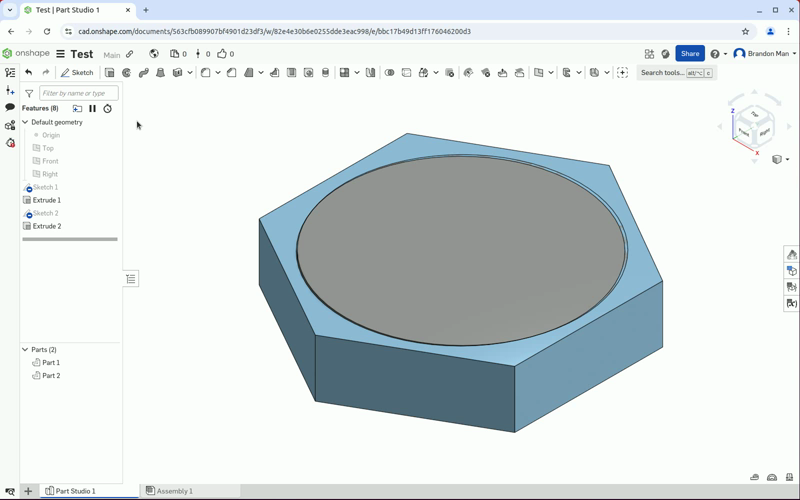
mouse_move(73, 189)
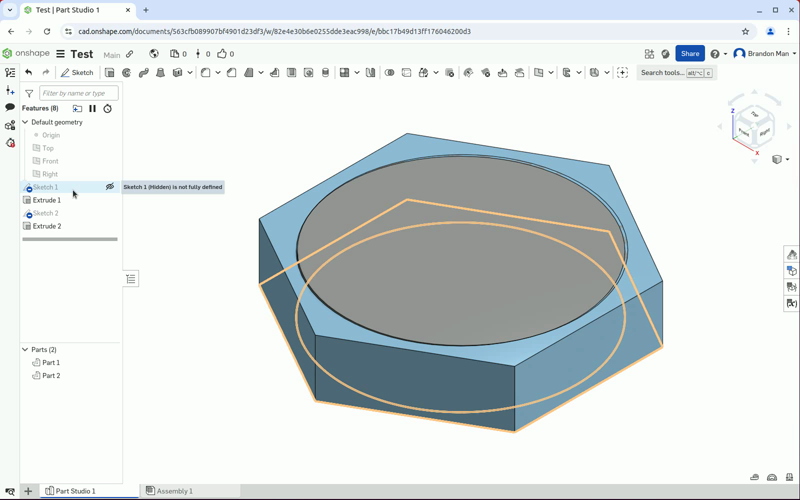
click(73, 189)